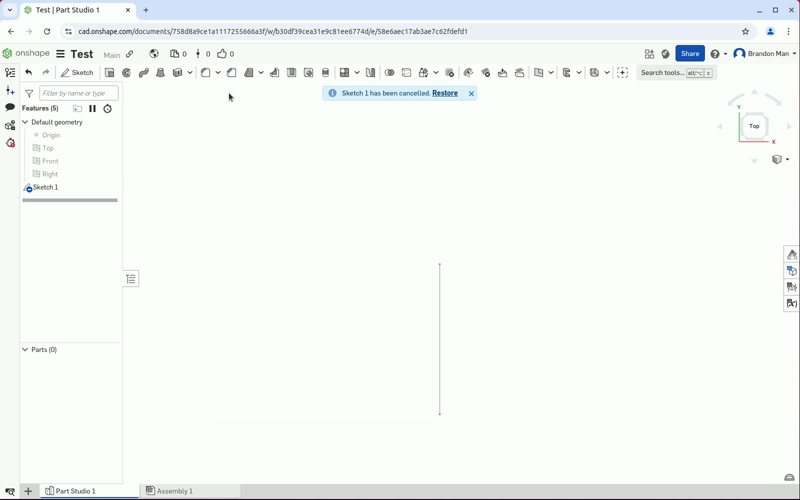
key(shift+h)
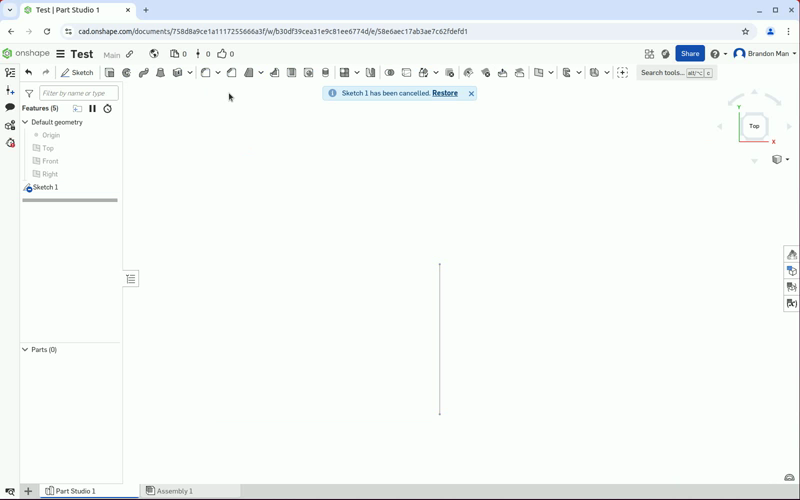
key(shift+s)
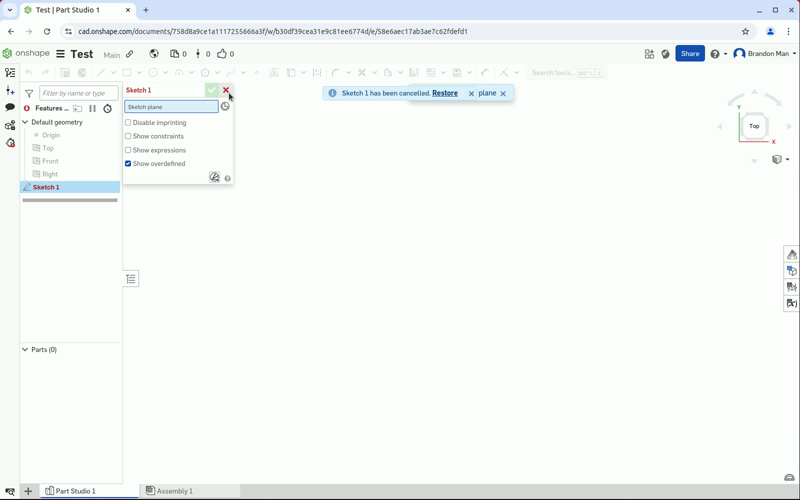
mouse_move(73, 150)
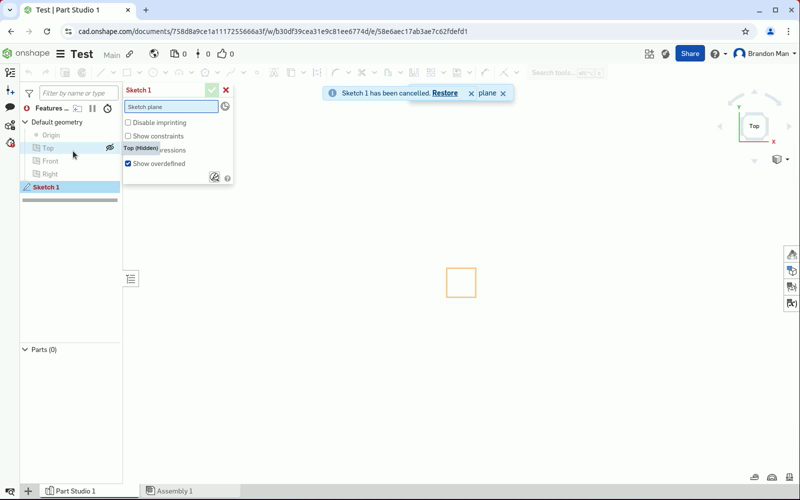
click(73, 150)
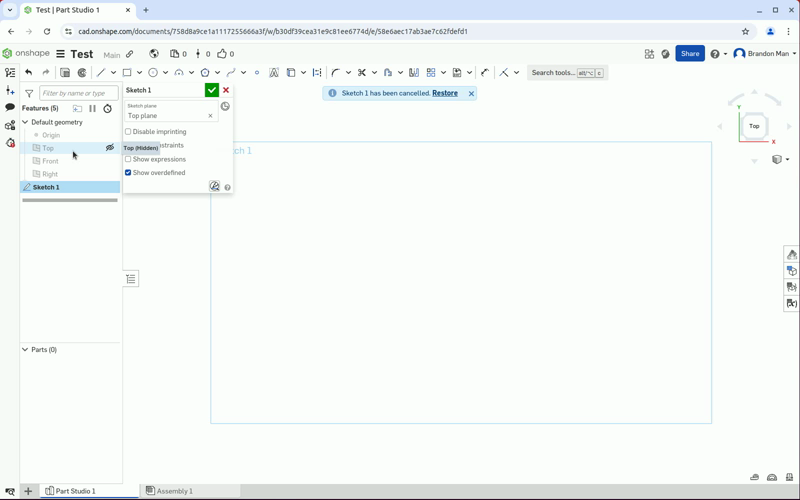
mouse_move(73, 352)
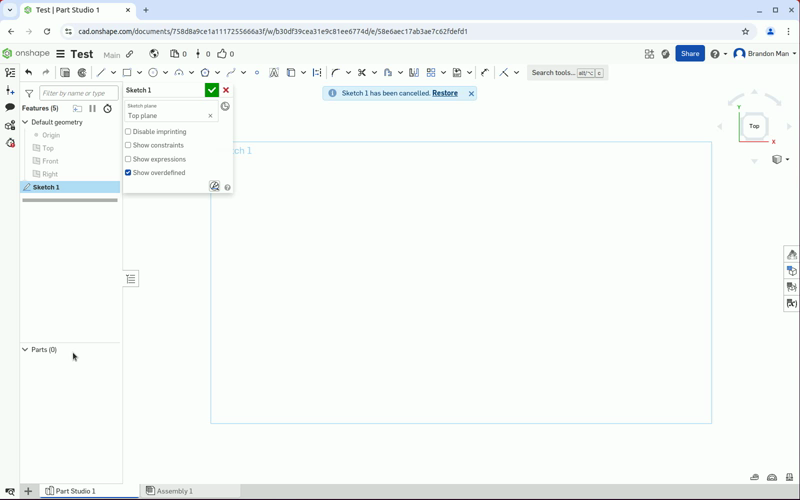
key(y)
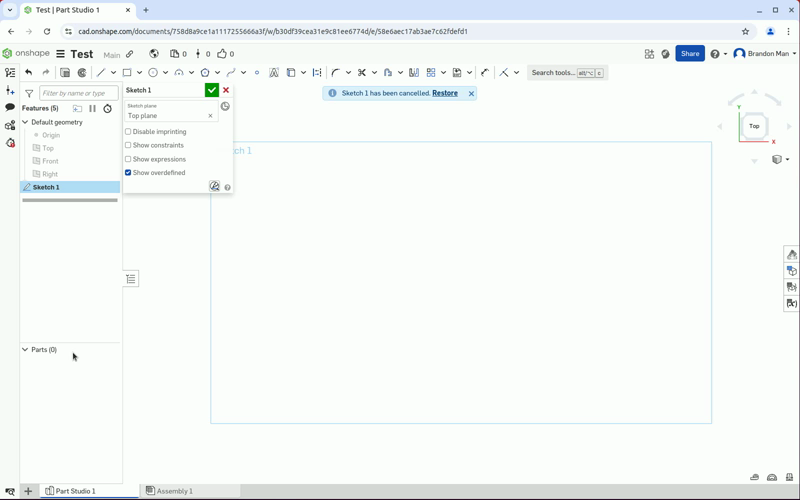
key(c)
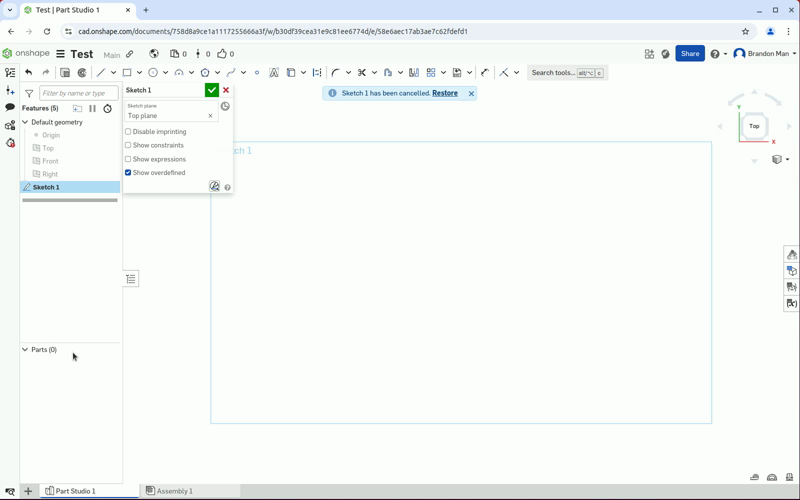
key_down(shift)
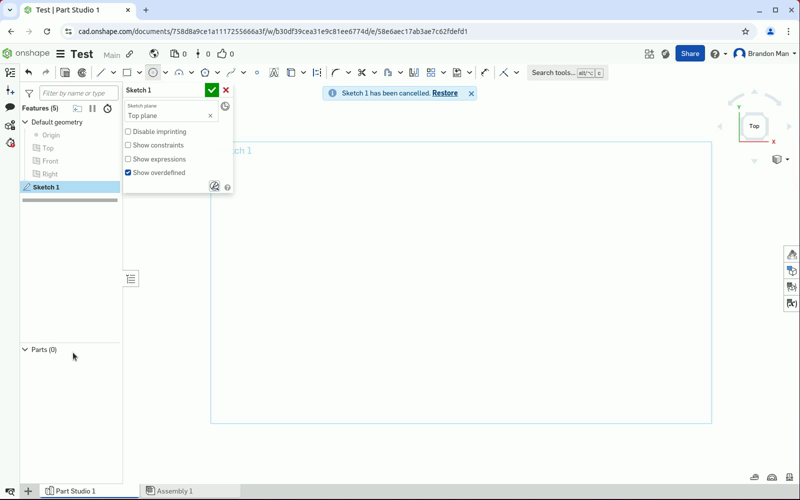
mouse_move(369, 384)
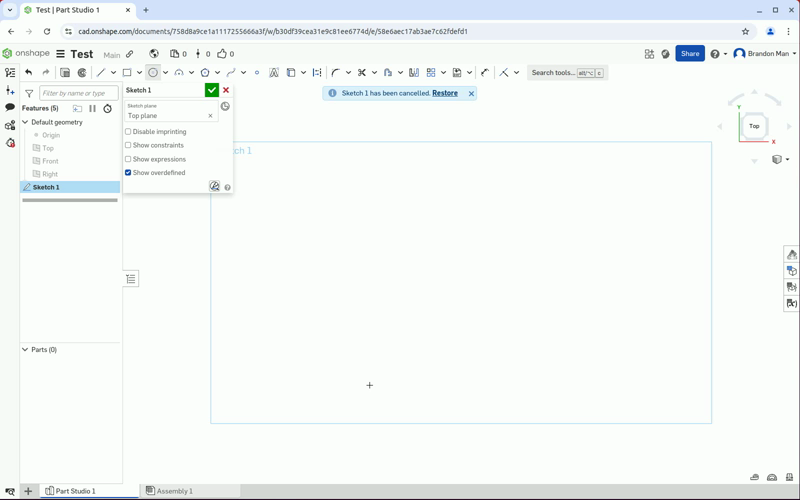
click(369, 384)
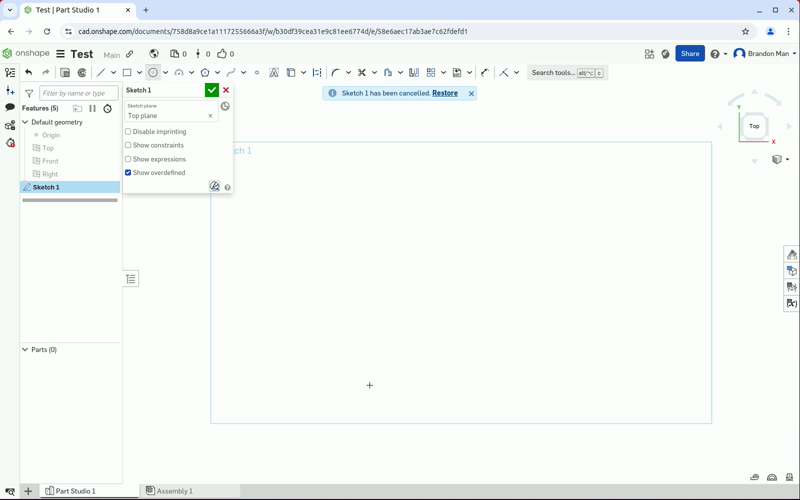
key_up(shift)
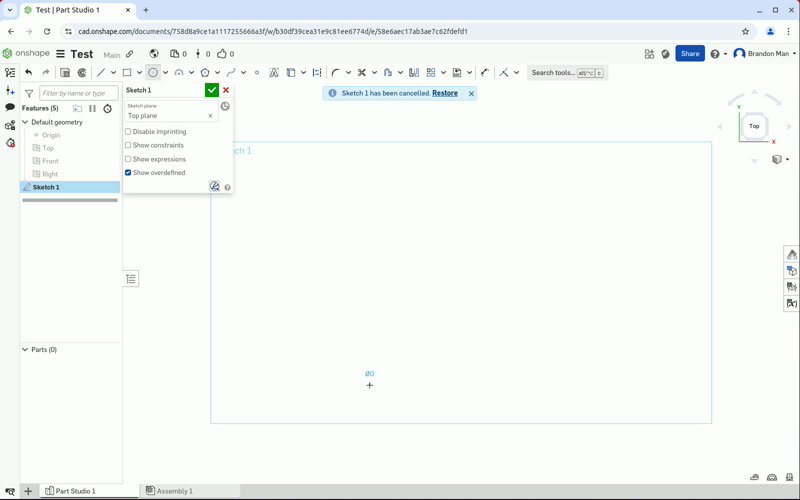
mouse_move(380, 384)
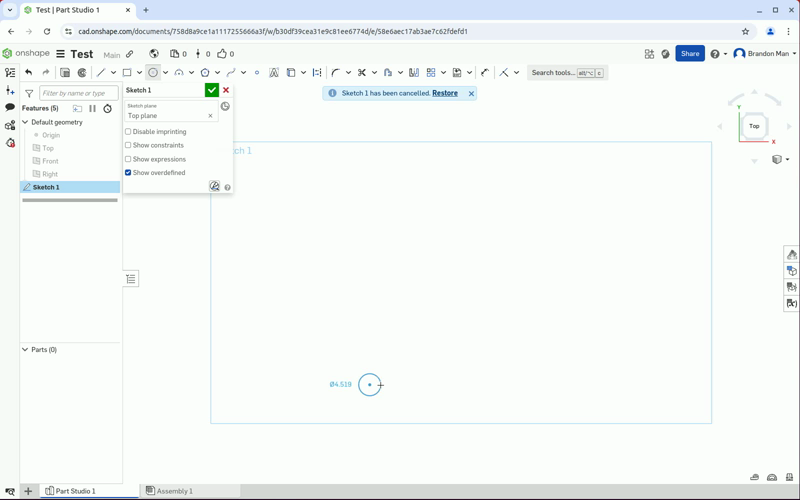
click(380, 384)
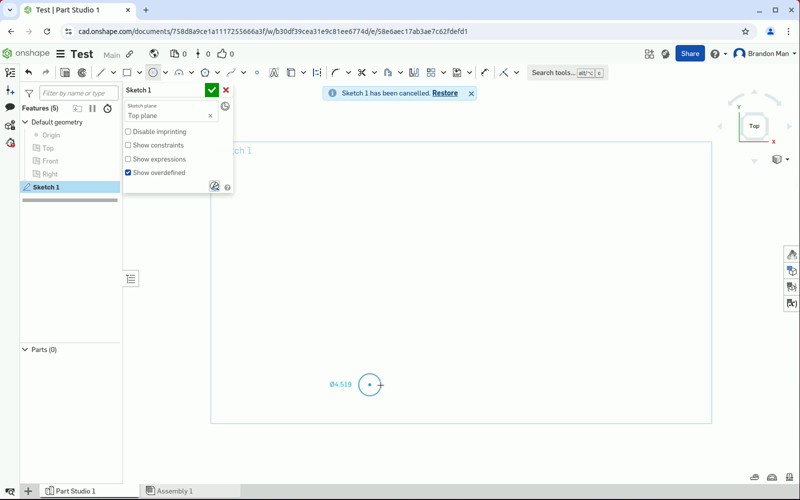
key(esc)
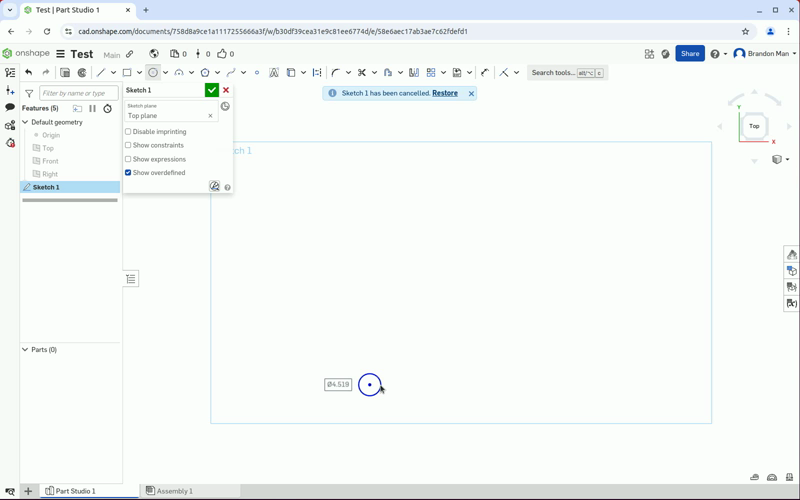
key(c)
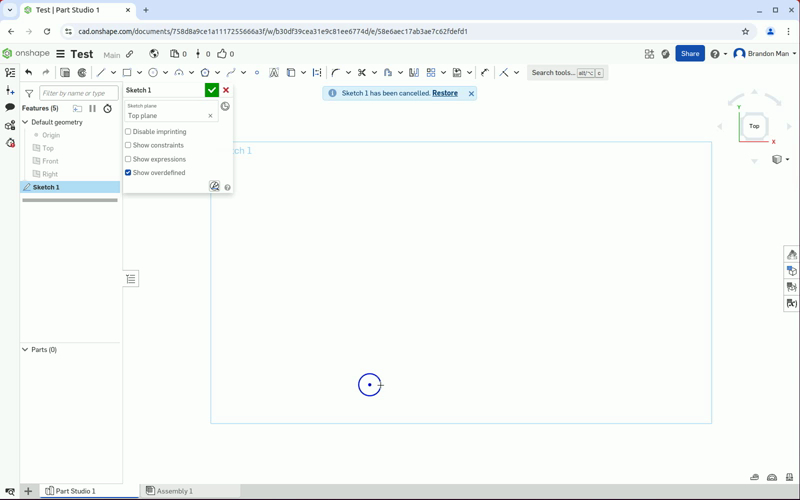
key_down(shift)
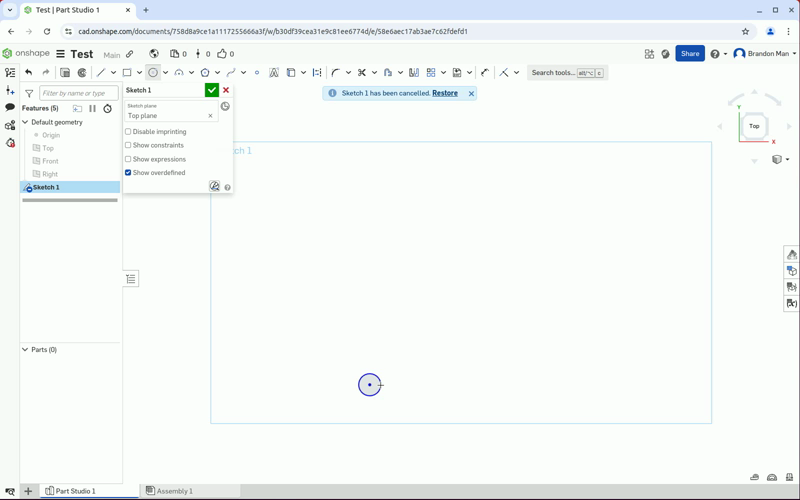
mouse_move(369, 384)
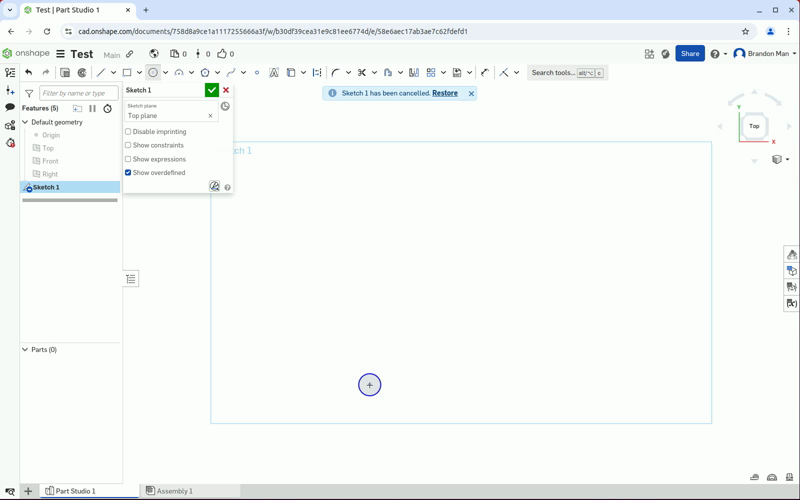
click(369, 384)
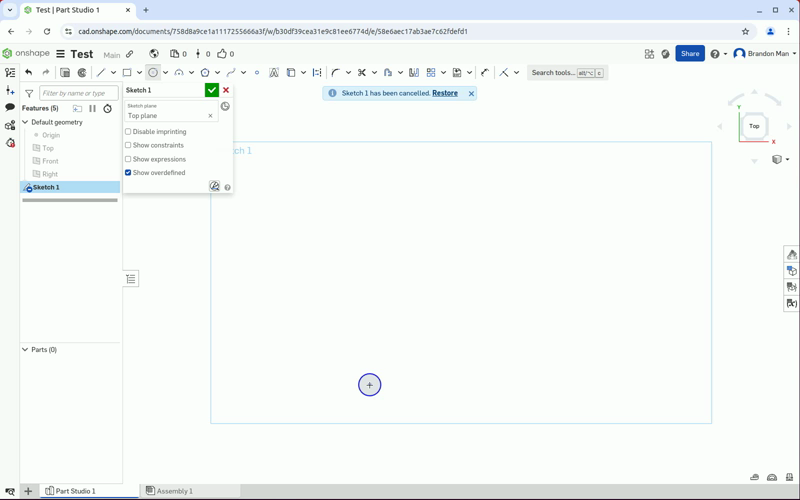
key_up(shift)
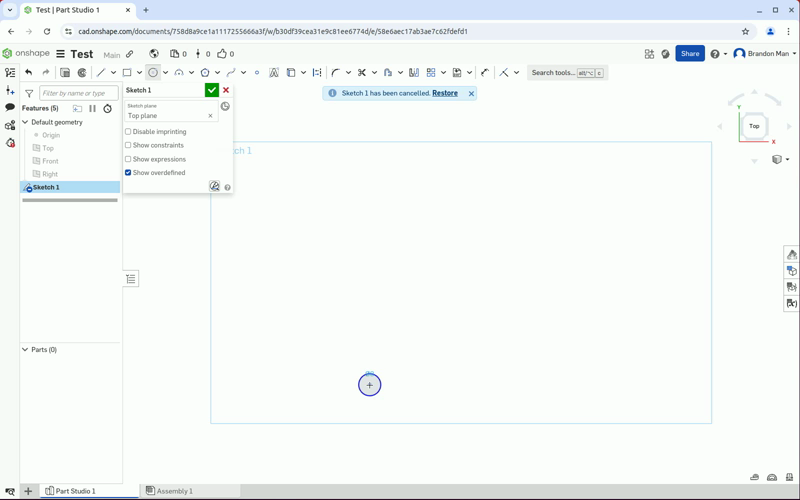
mouse_move(379, 384)
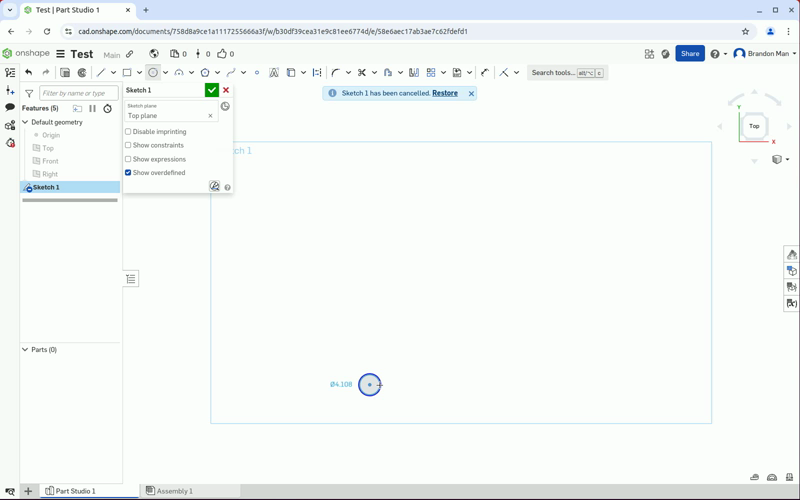
scroll(6)
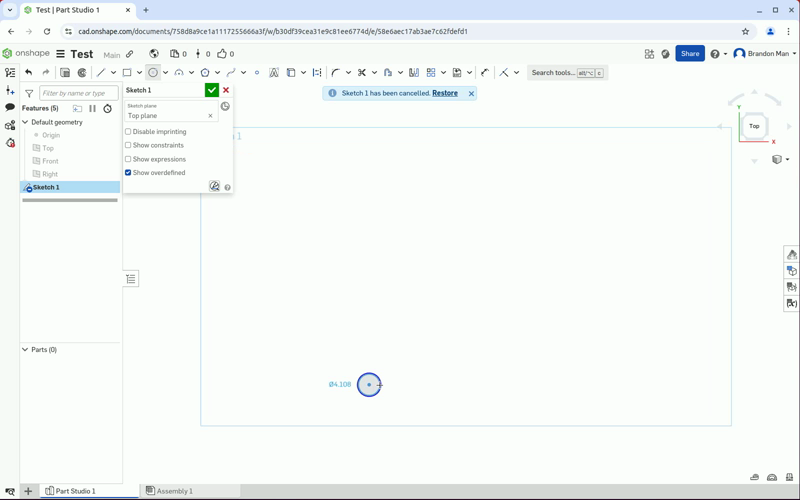
scroll(6)
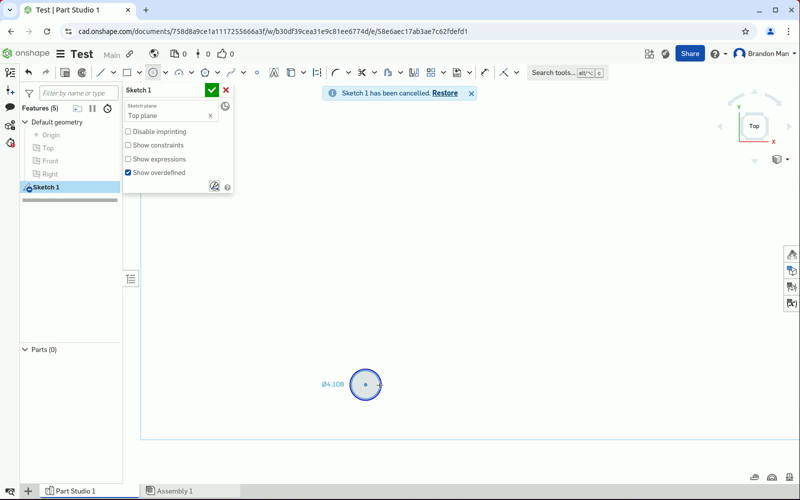
scroll(6)
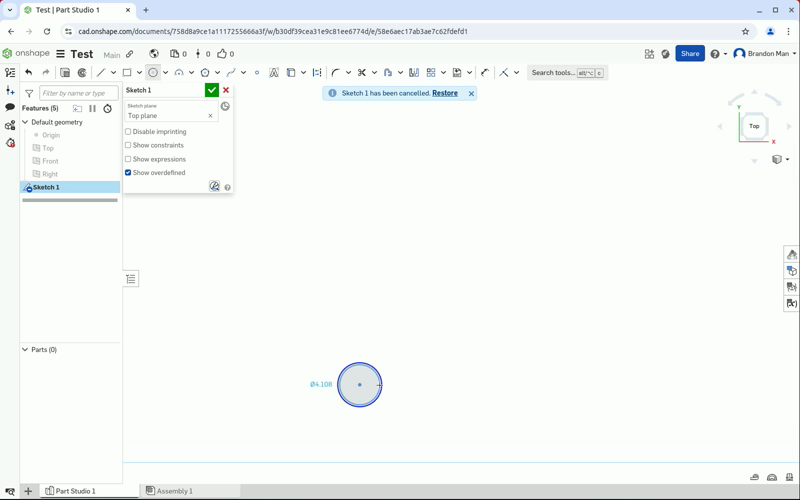
scroll(6)
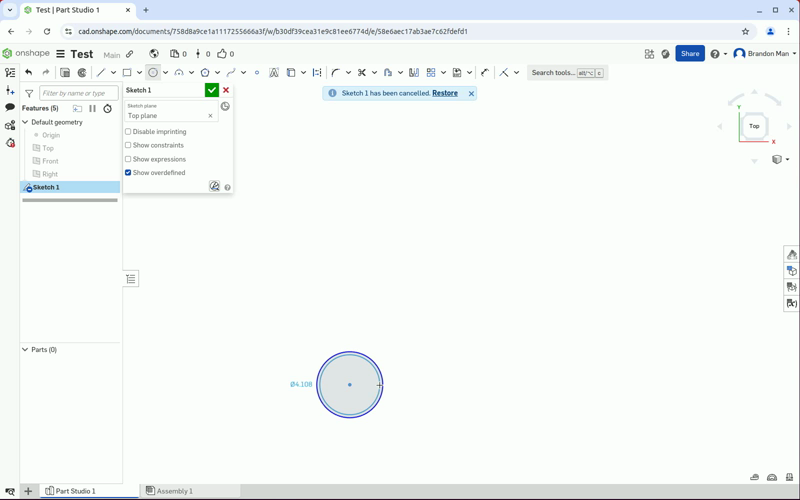
scroll(6)
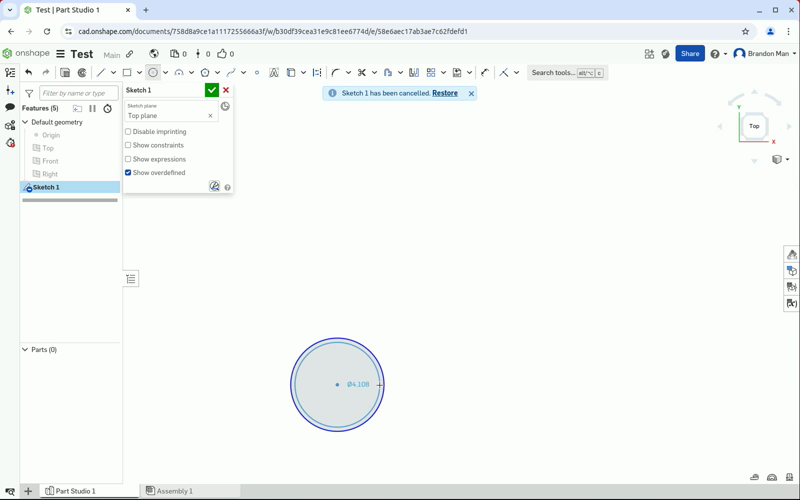
scroll(6)
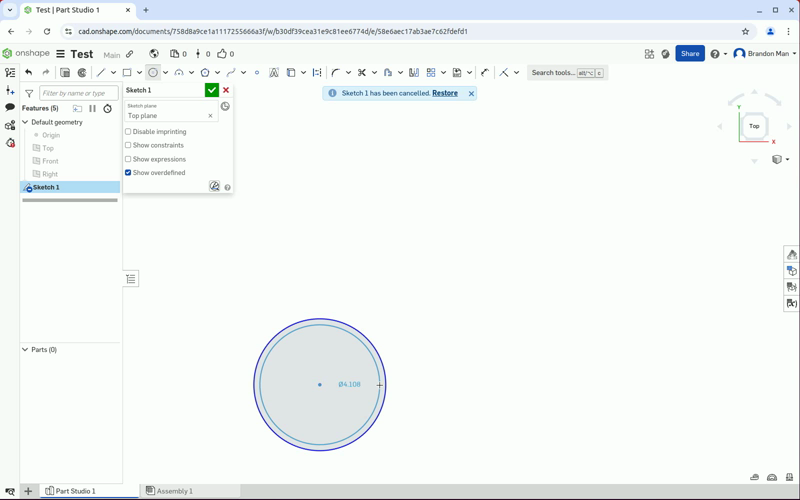
scroll(6)
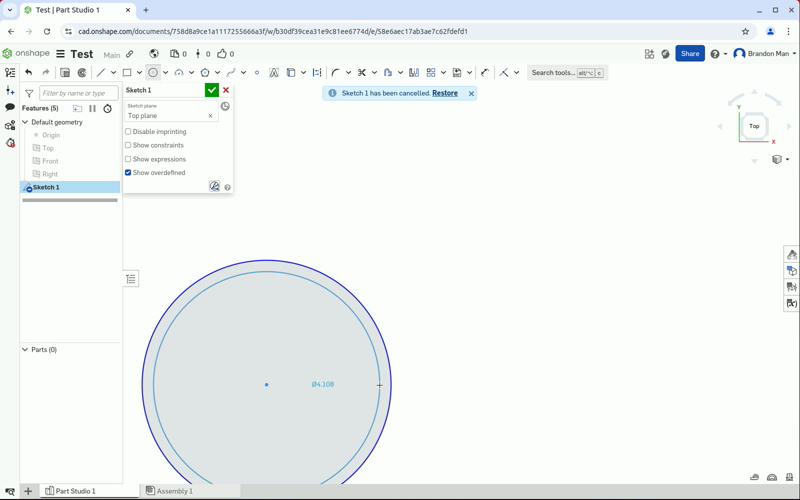
click(379, 384)
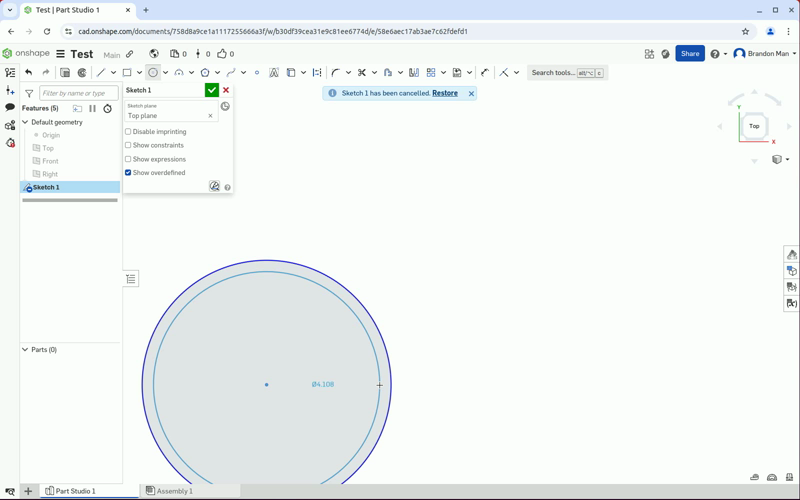
scroll(-6)
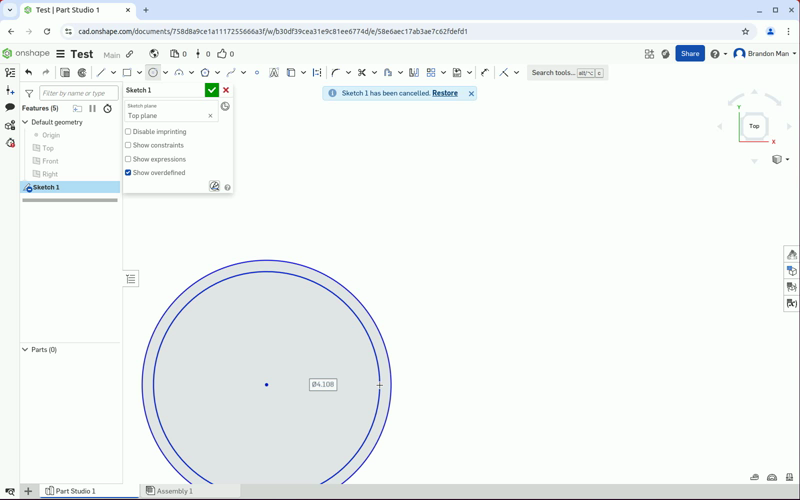
scroll(-6)
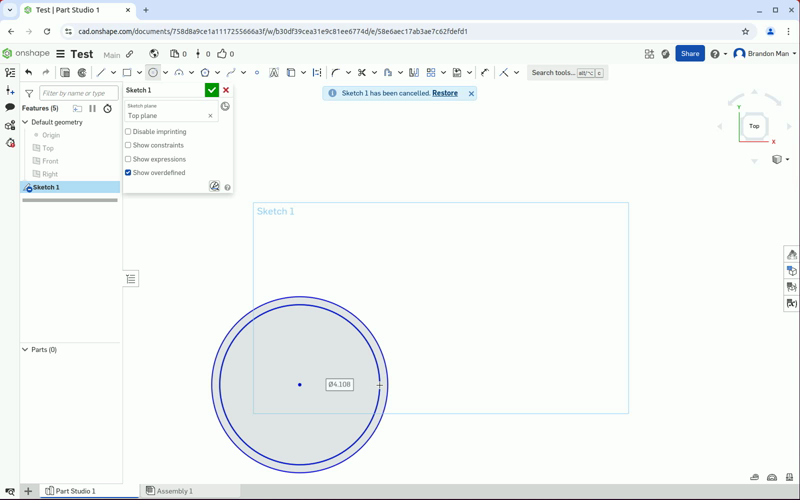
scroll(-6)
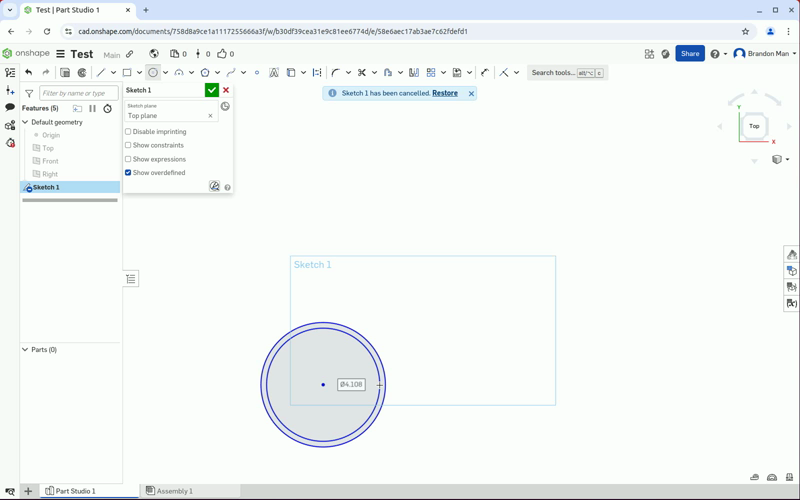
scroll(-6)
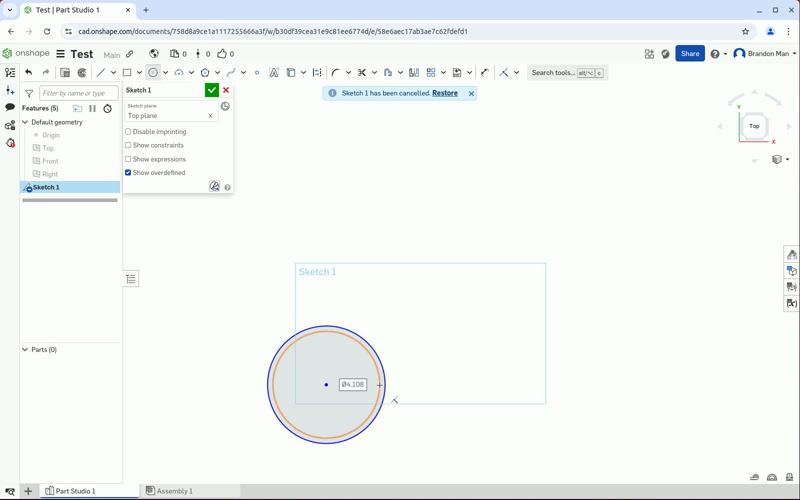
scroll(-6)
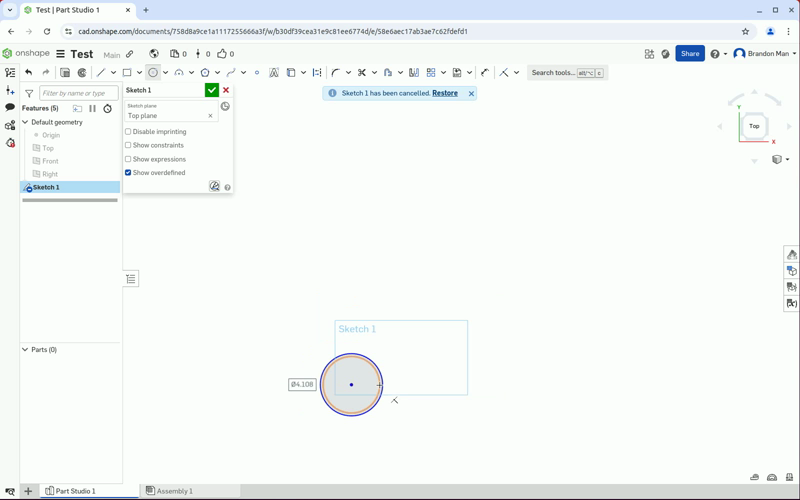
scroll(-6)
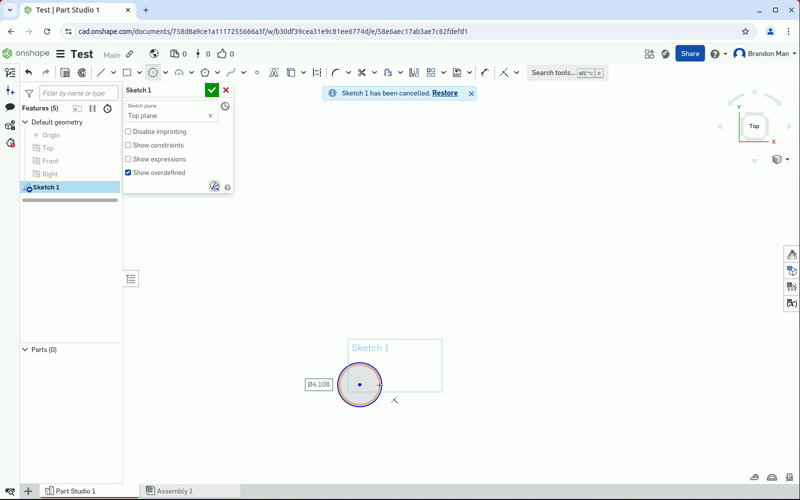
scroll(-6)
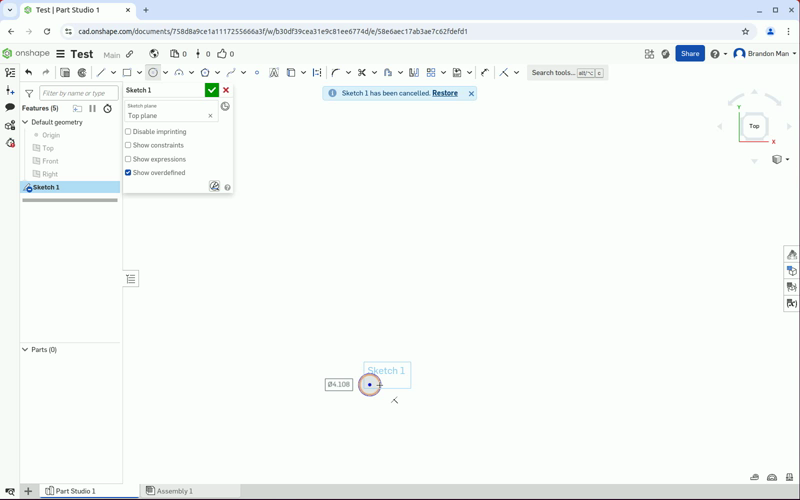
key(esc)
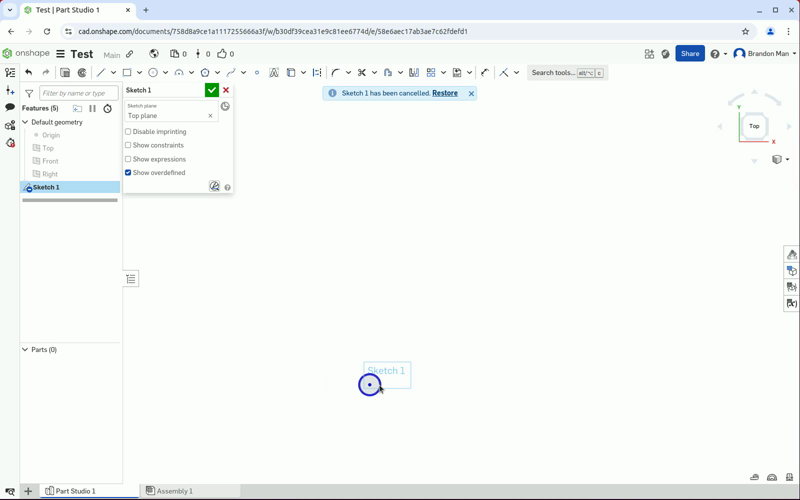
mouse_move(365, 374)
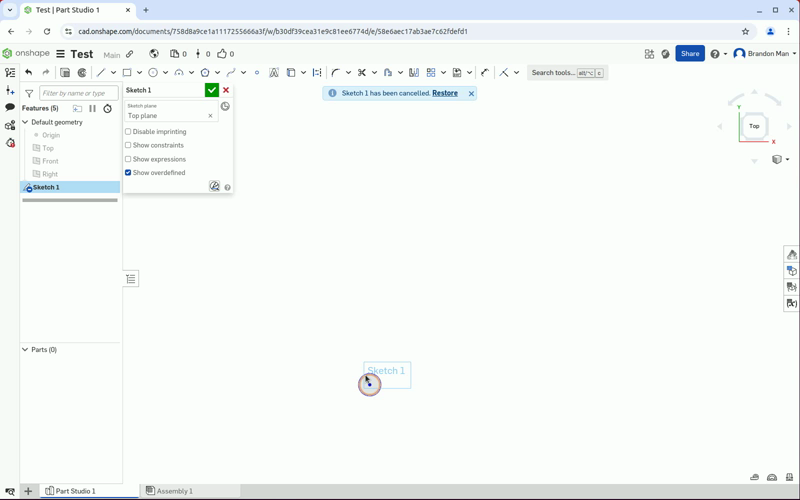
scroll(6)
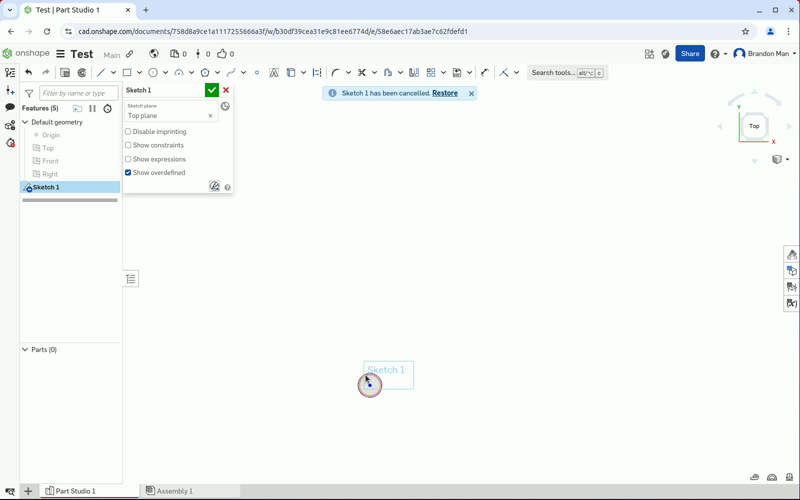
scroll(6)
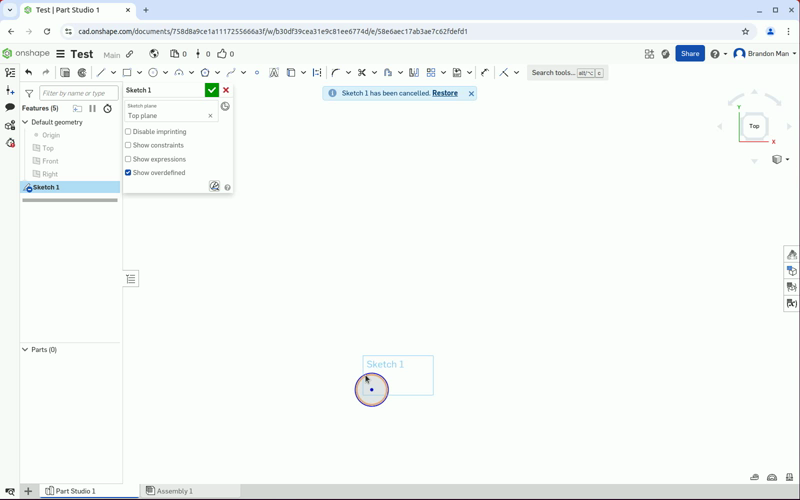
scroll(6)
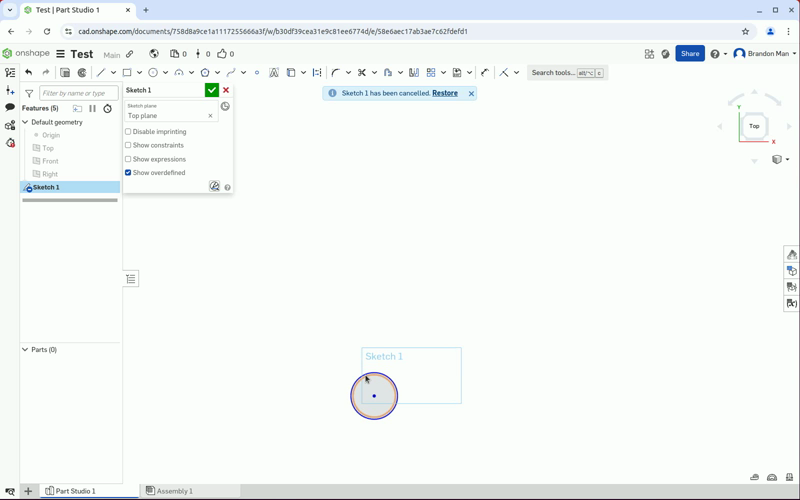
scroll(6)
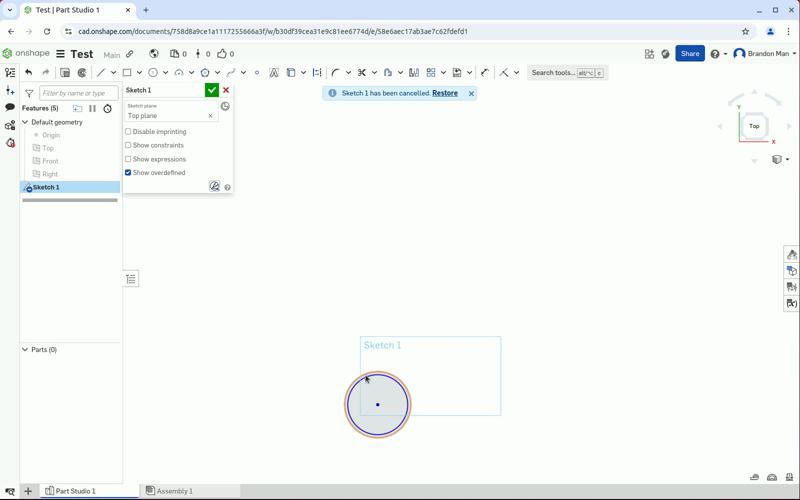
scroll(6)
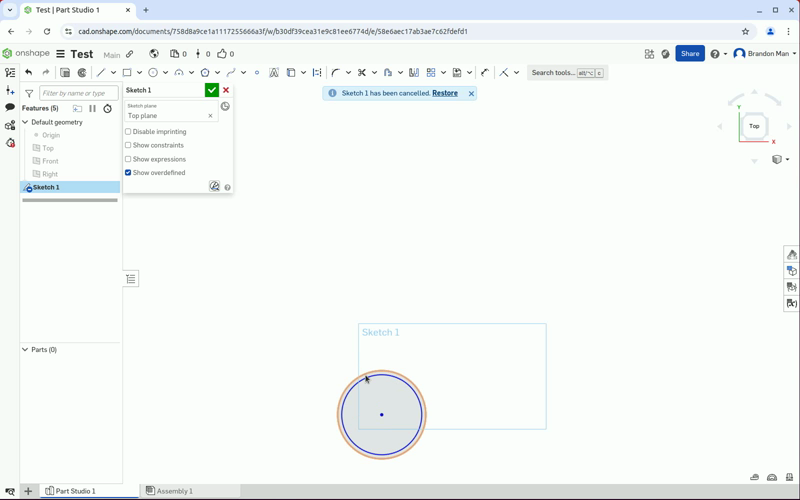
scroll(6)
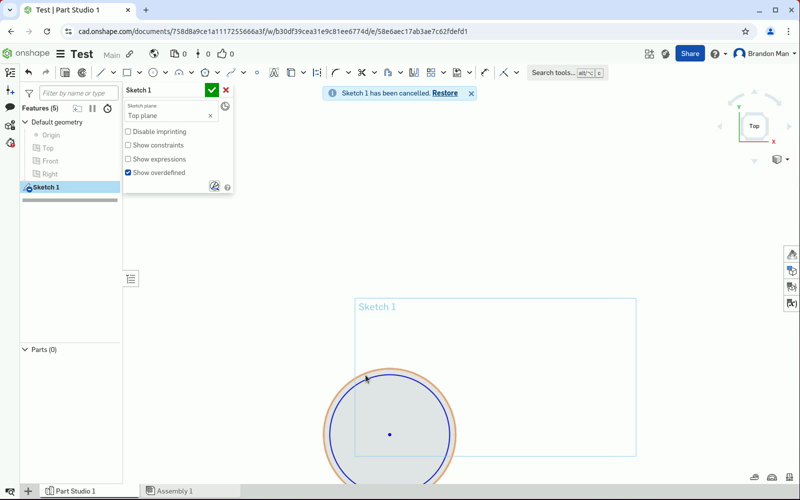
scroll(6)
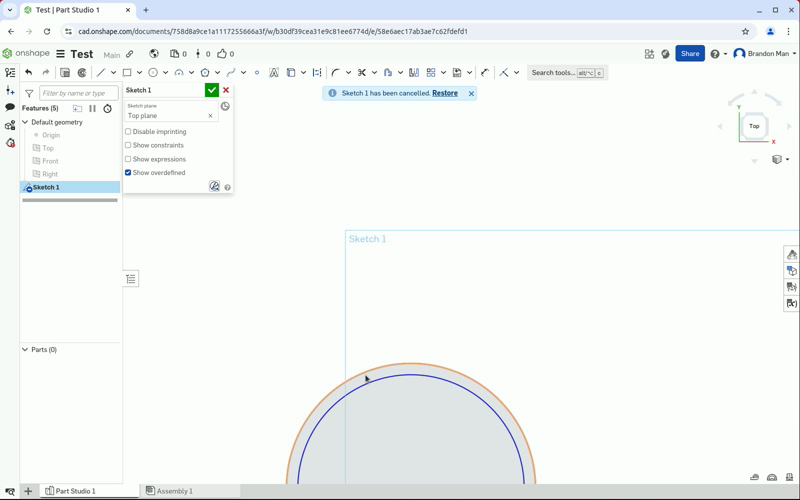
click(365, 374)
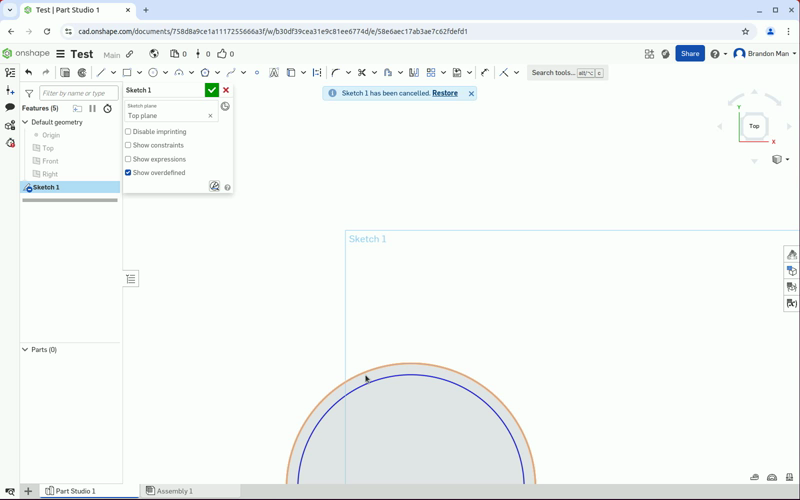
scroll(-6)
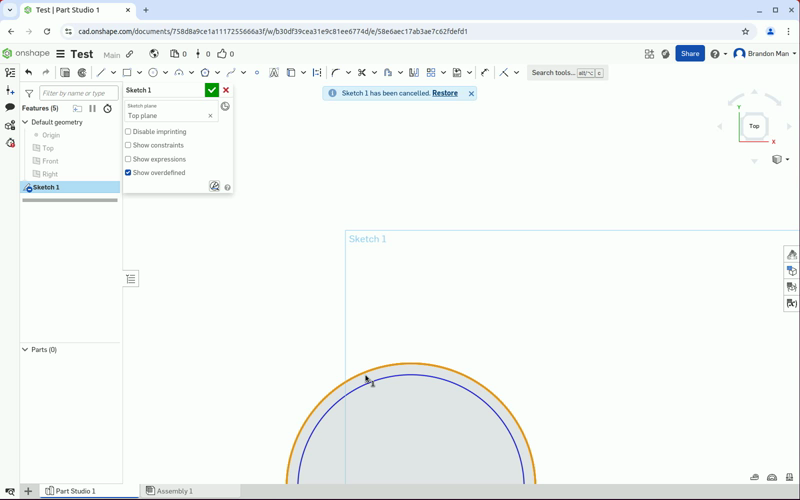
scroll(-6)
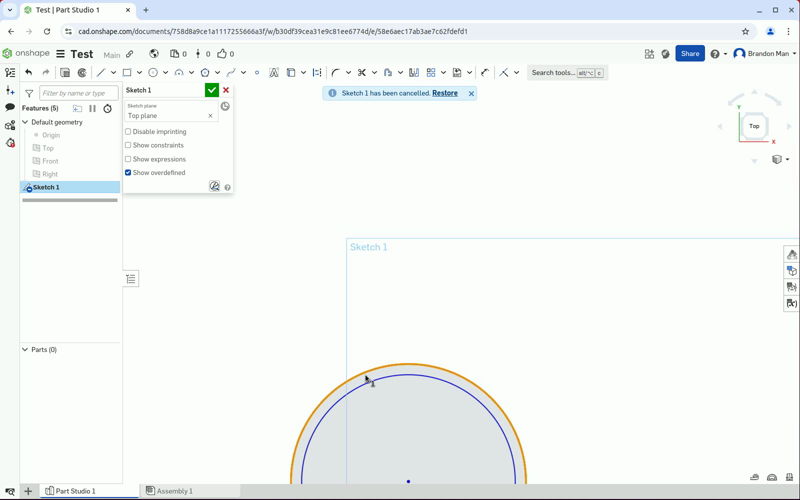
scroll(-6)
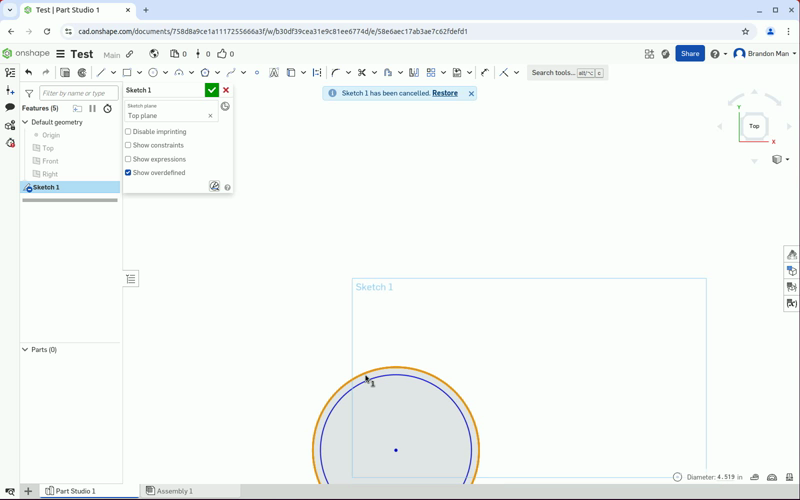
scroll(-6)
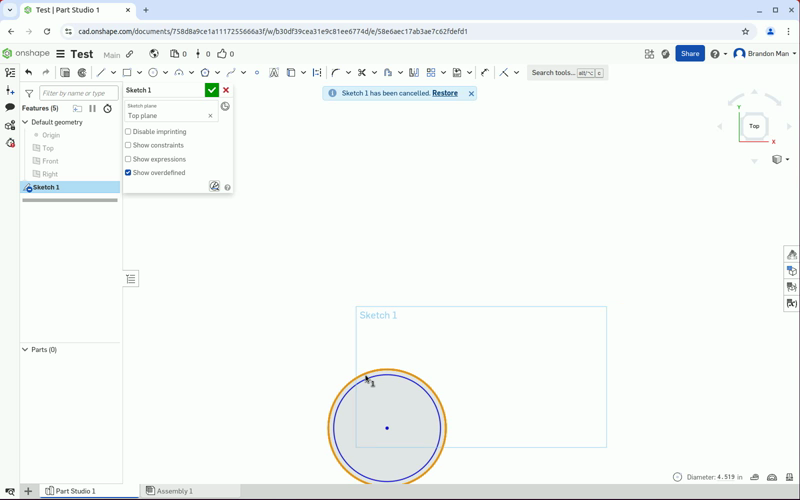
scroll(-6)
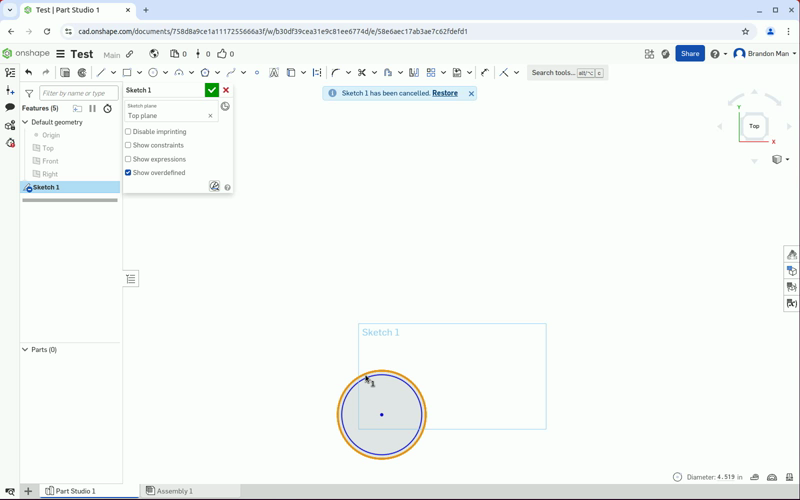
scroll(-6)
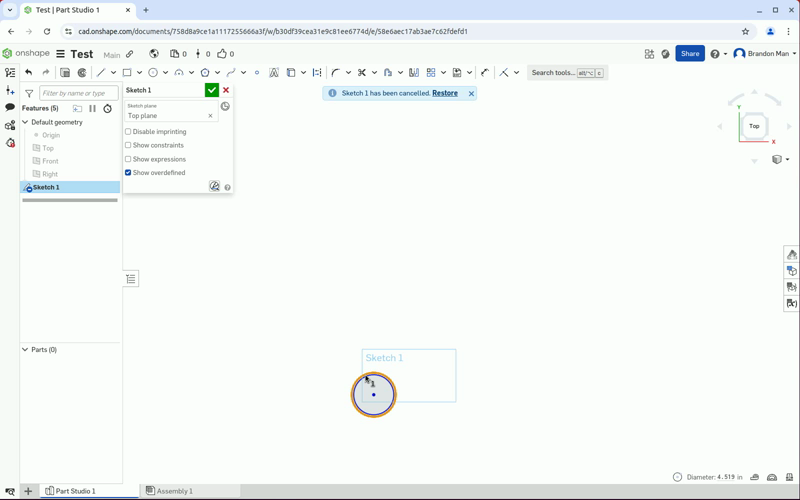
scroll(-6)
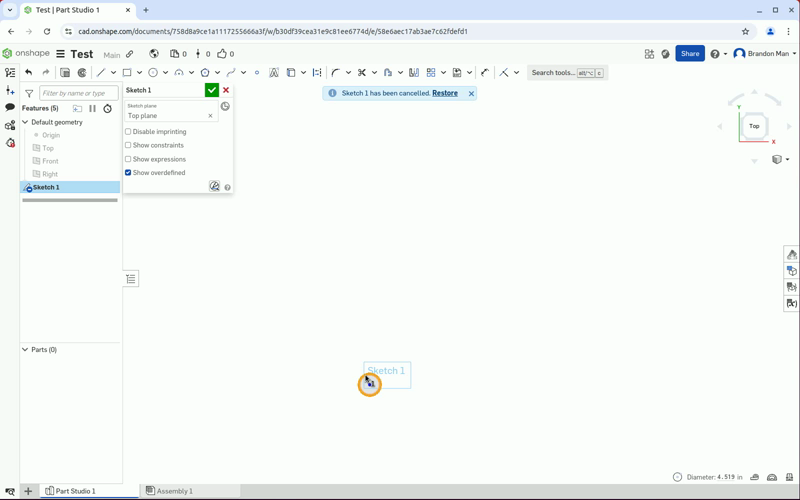
mouse_move(73, 352)
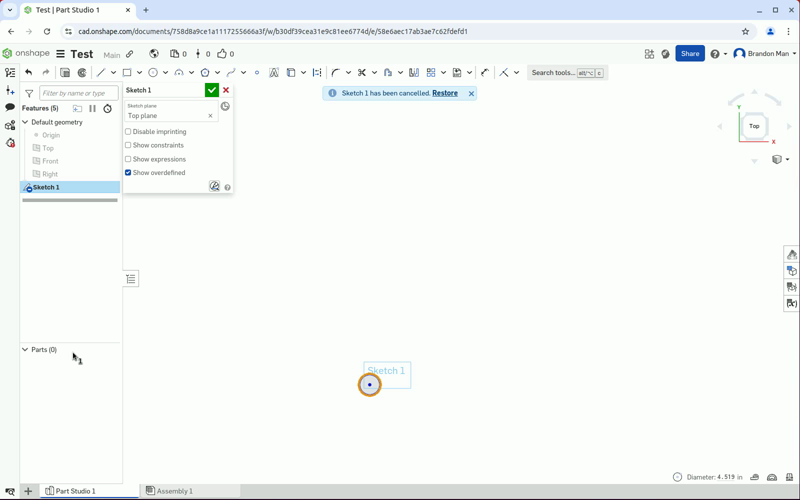
key(shift+y)
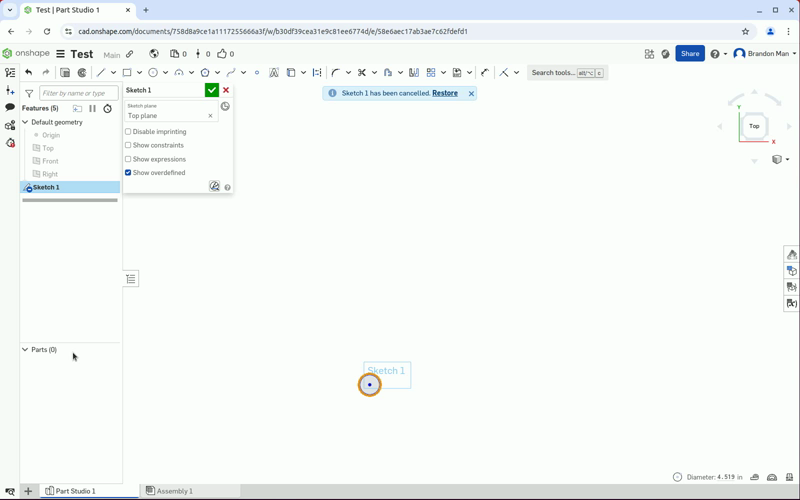
key(shift+e)
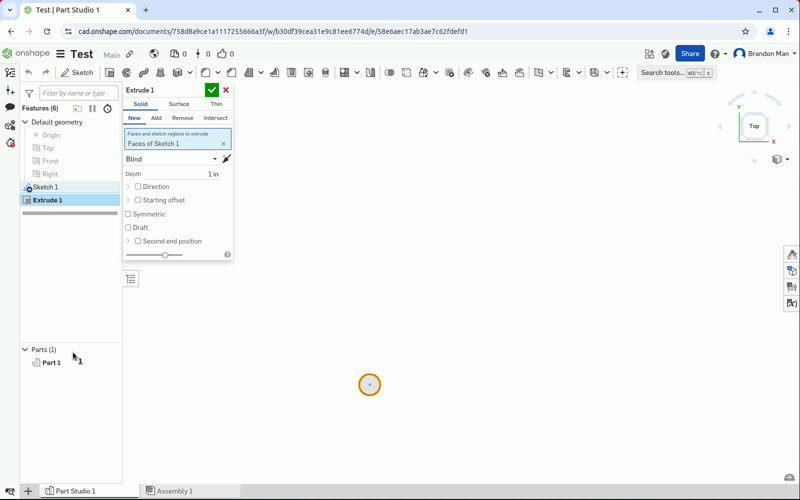
mouse_move(143, 106)
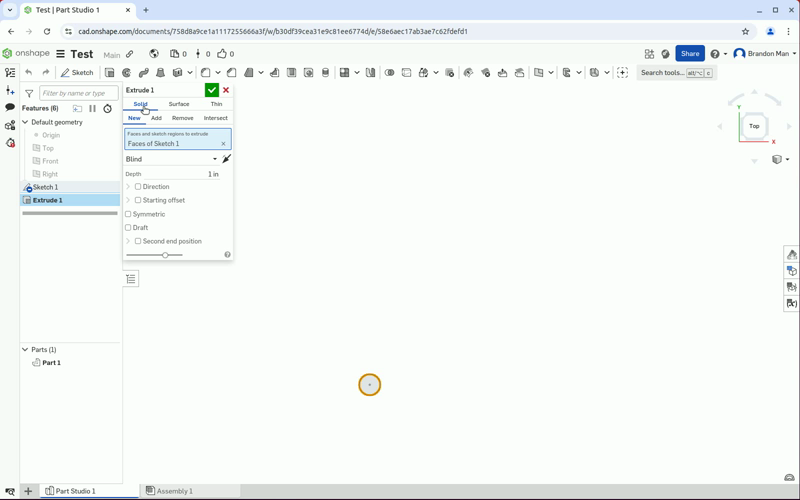
click(143, 106)
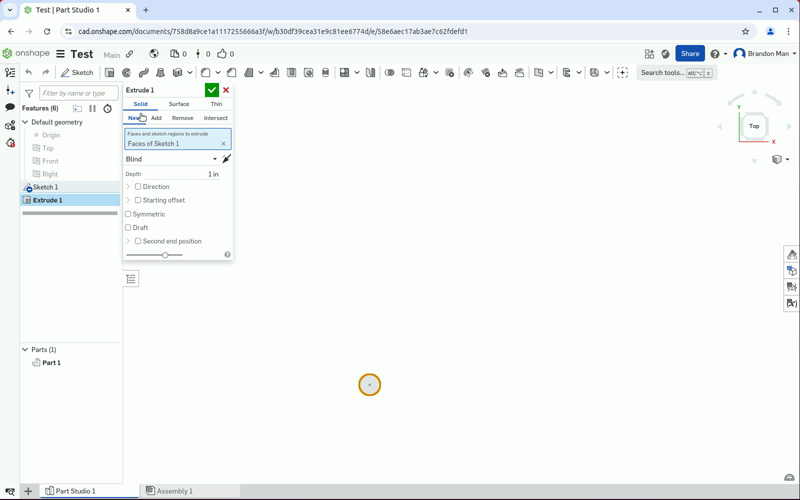
mouse_move(137, 120)
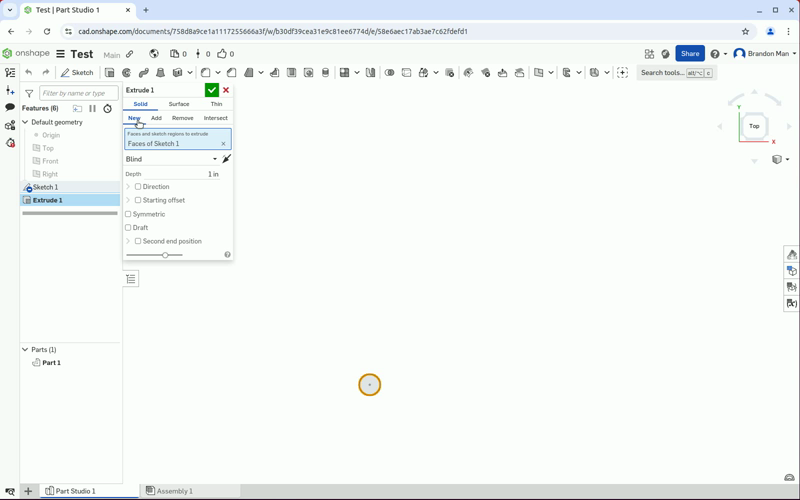
click(137, 120)
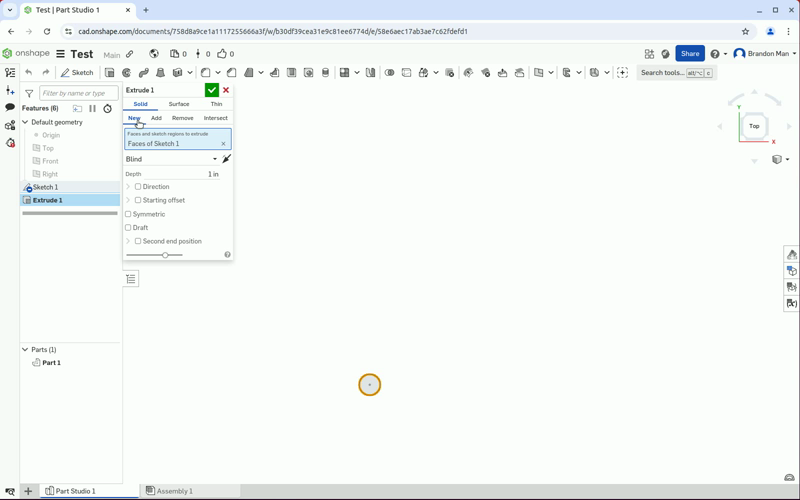
key(tab, 4)
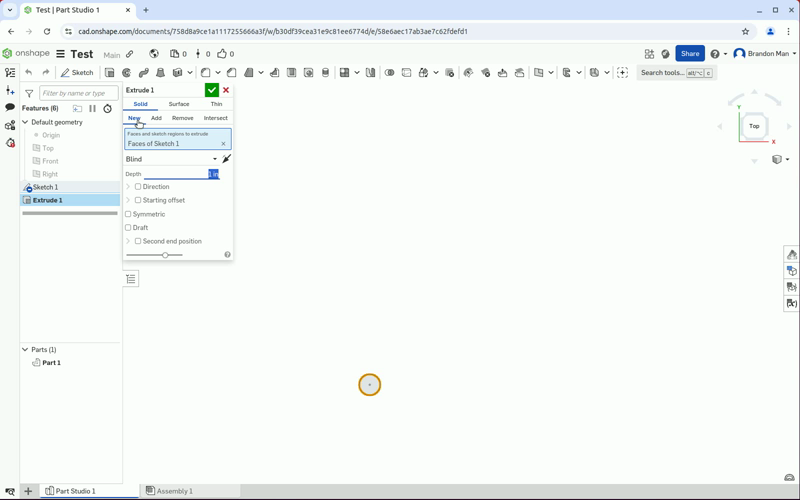
text(3.611)
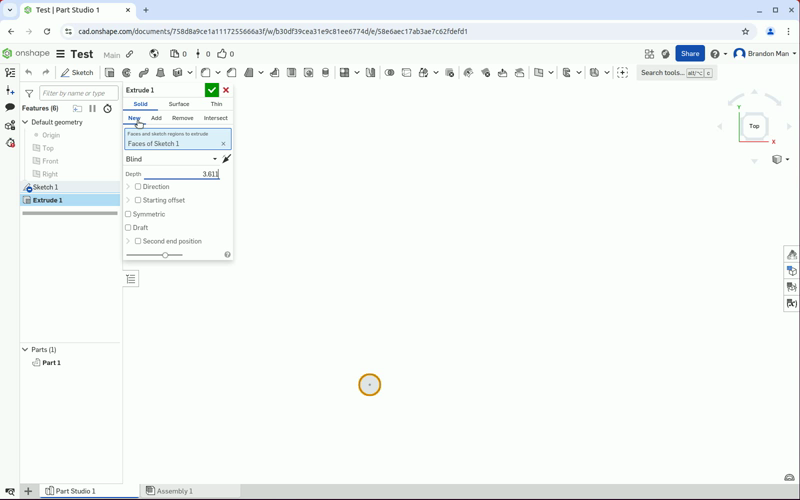
key(enter)
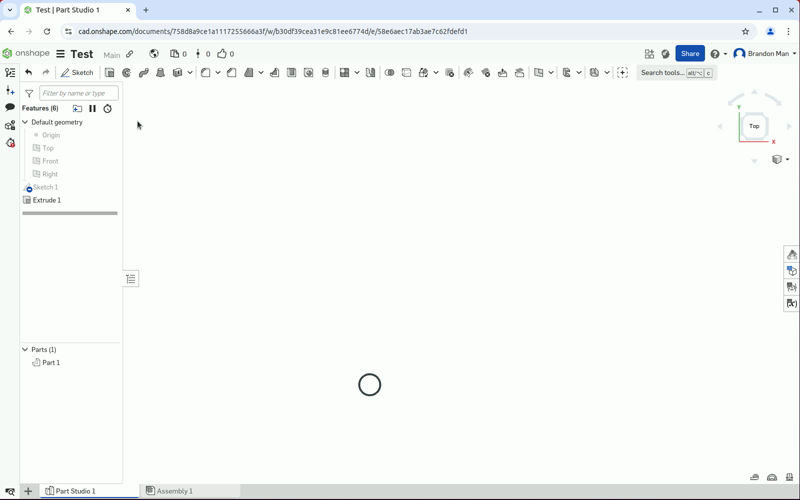
key(shift+h)
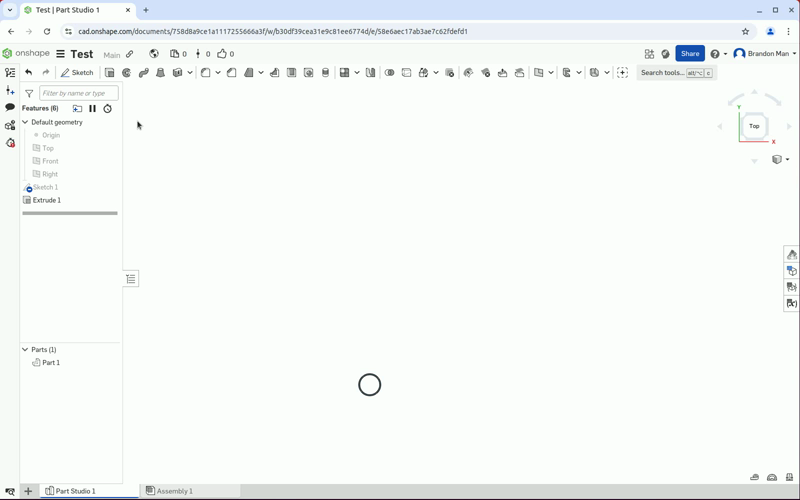
key(shift+h)
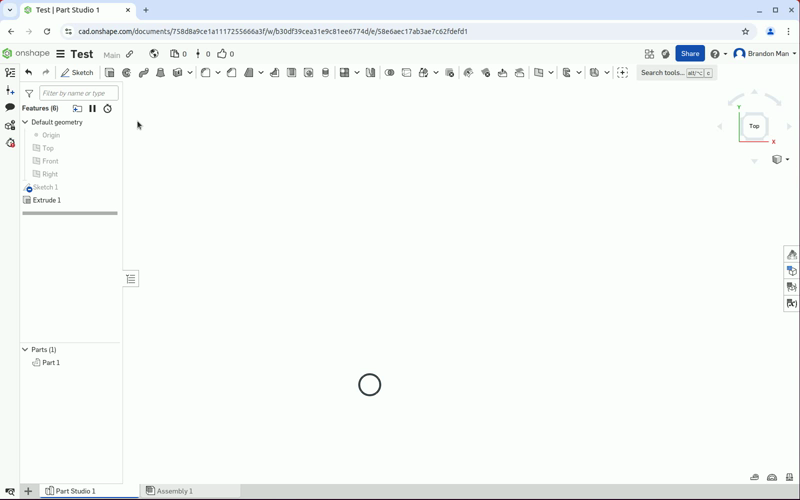
mouse_move(73, 189)
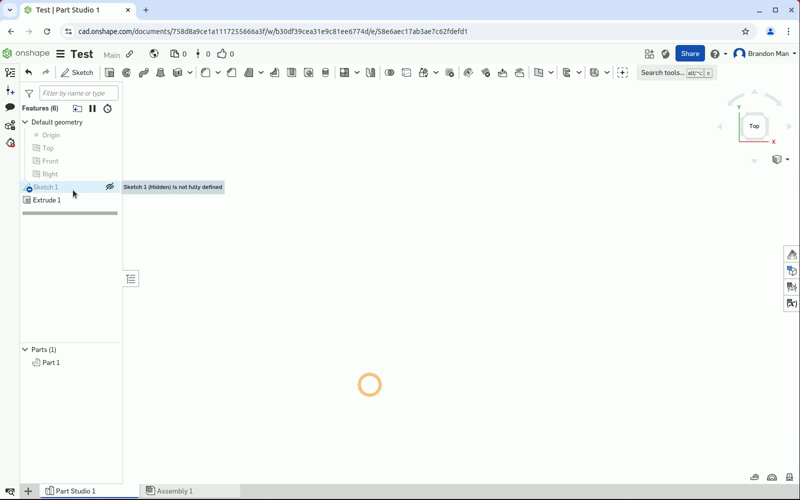
click(73, 189)
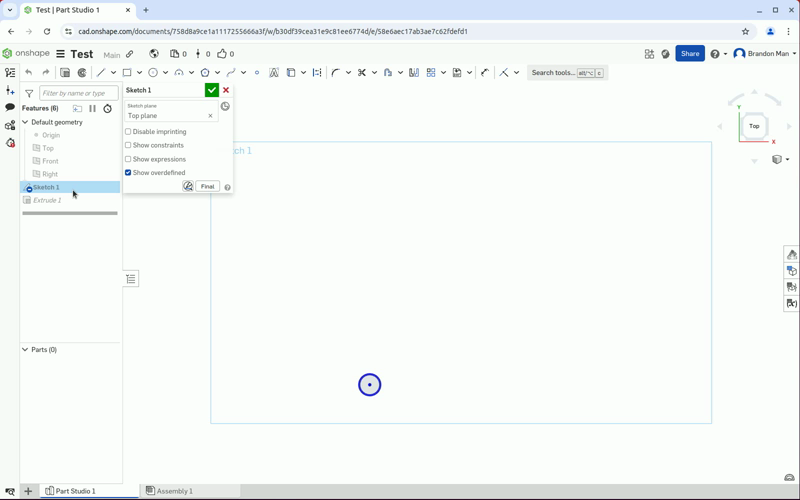
mouse_move(229, 92)
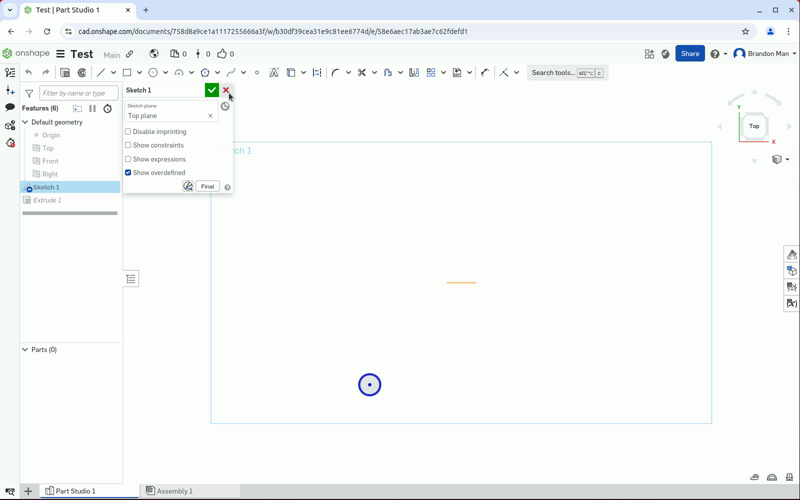
click(229, 92)
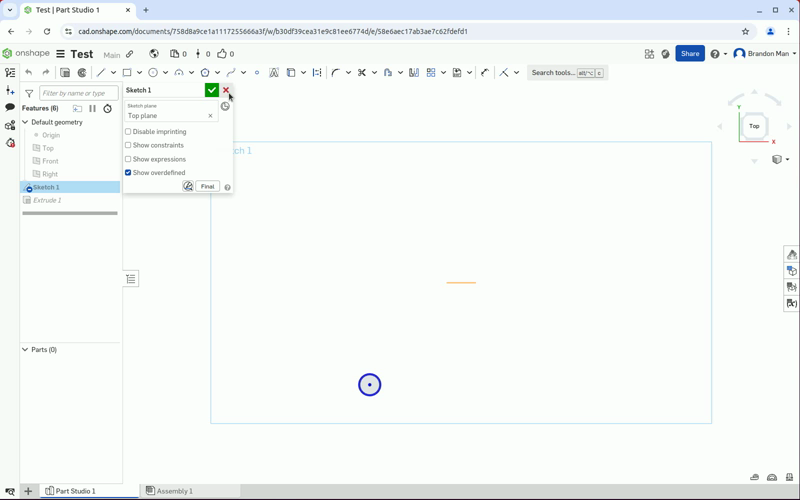
key(shift+s)
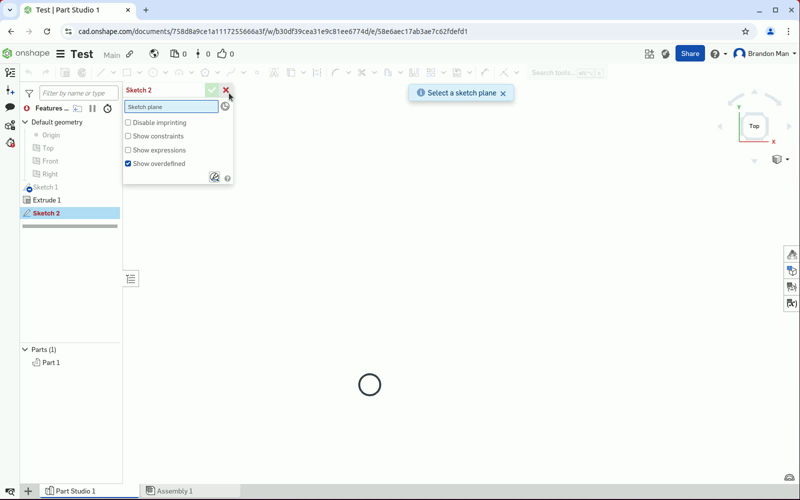
mouse_move(73, 150)
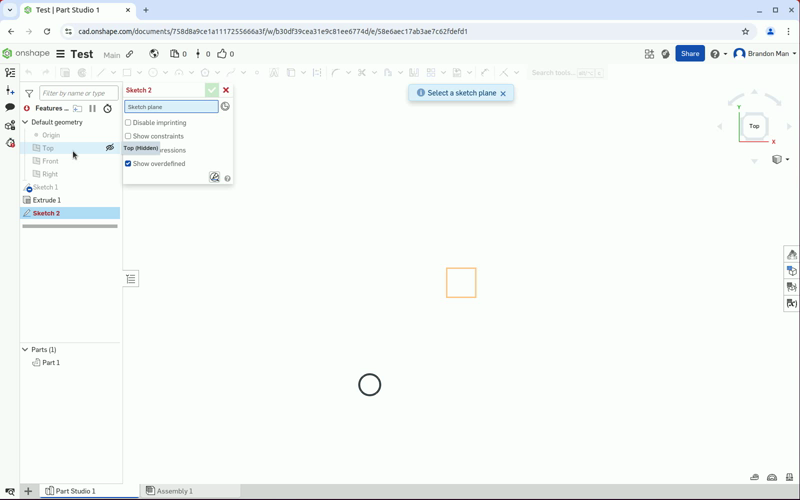
click(73, 150)
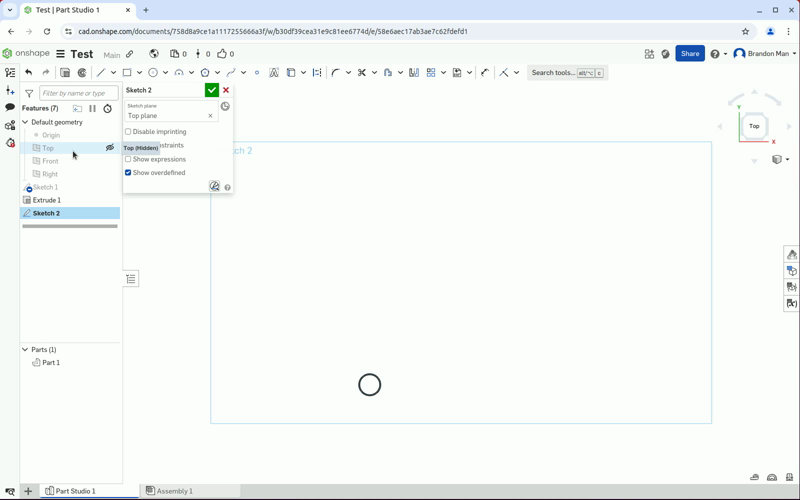
mouse_move(73, 352)
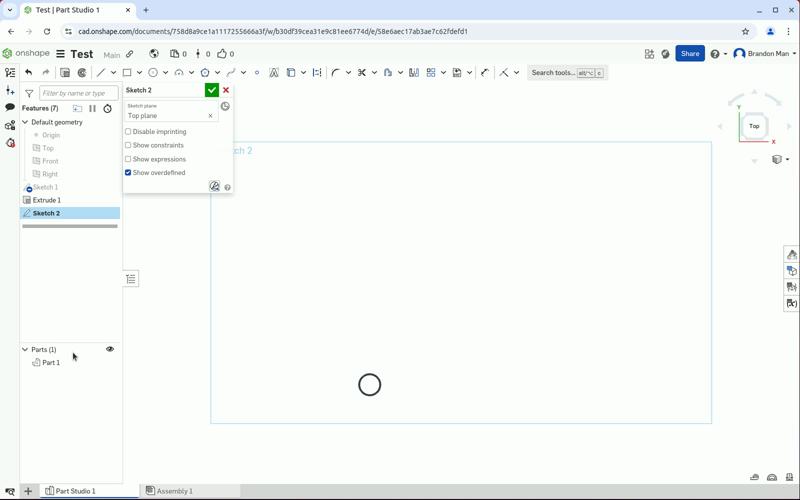
key(y)
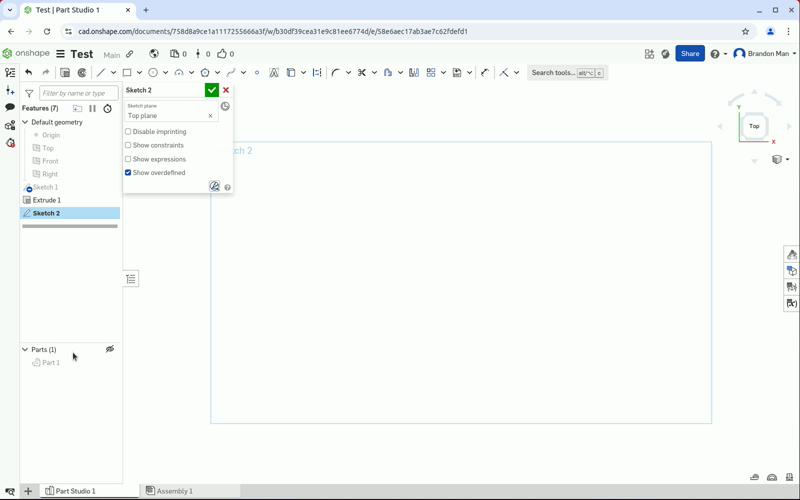
key(c)
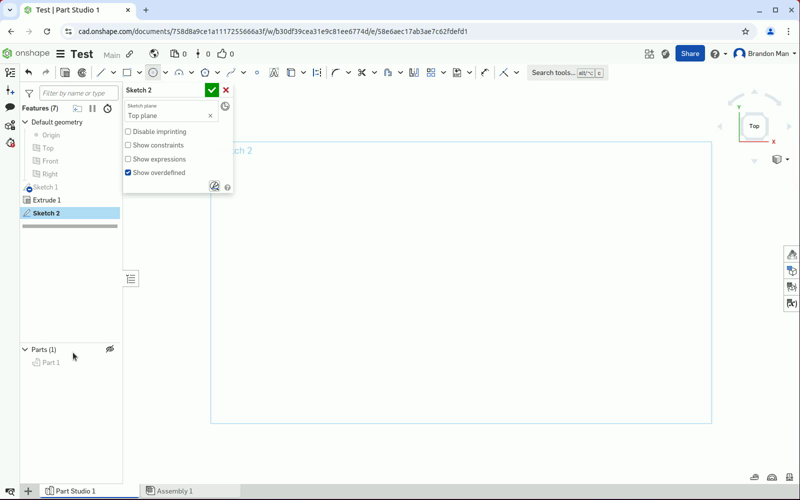
key_down(shift)
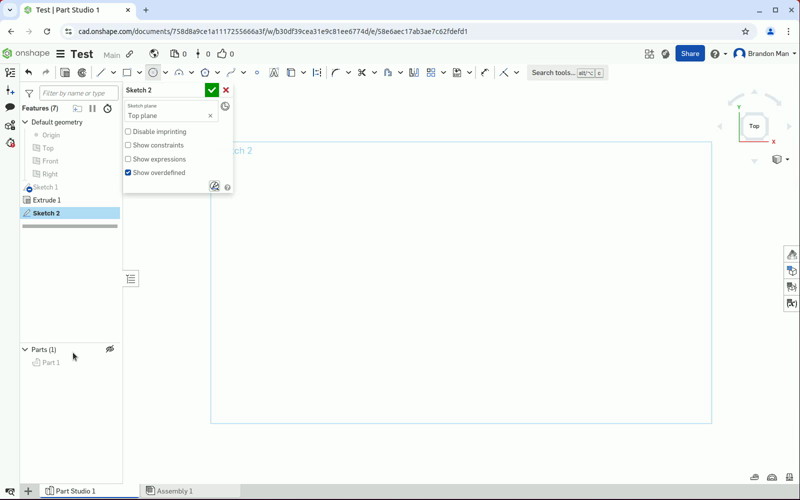
mouse_move(369, 384)
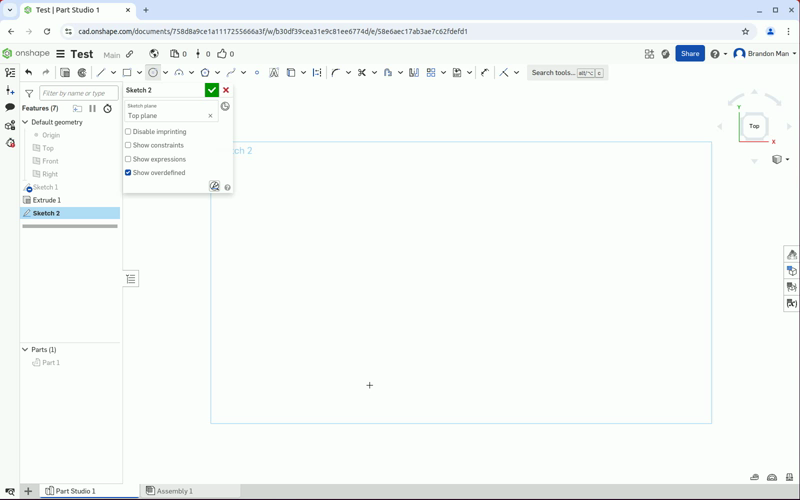
click(369, 384)
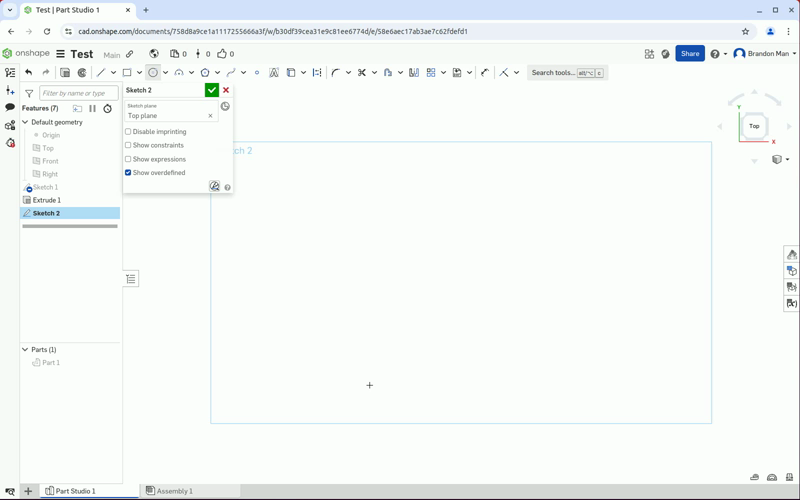
key_up(shift)
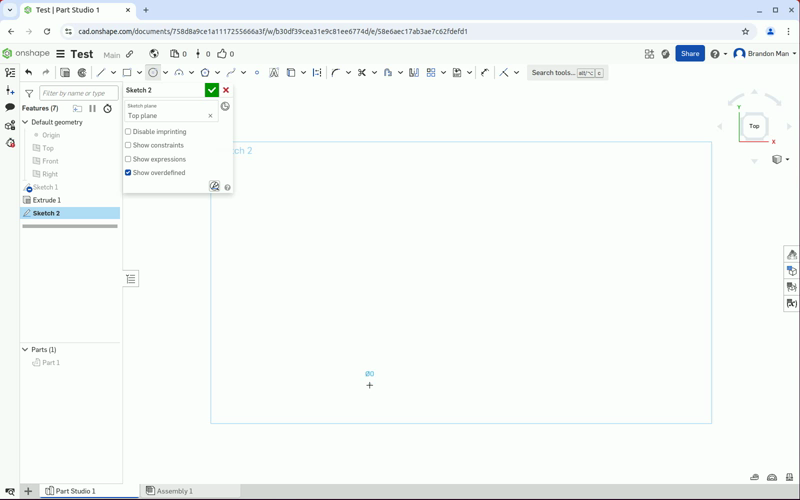
mouse_move(379, 384)
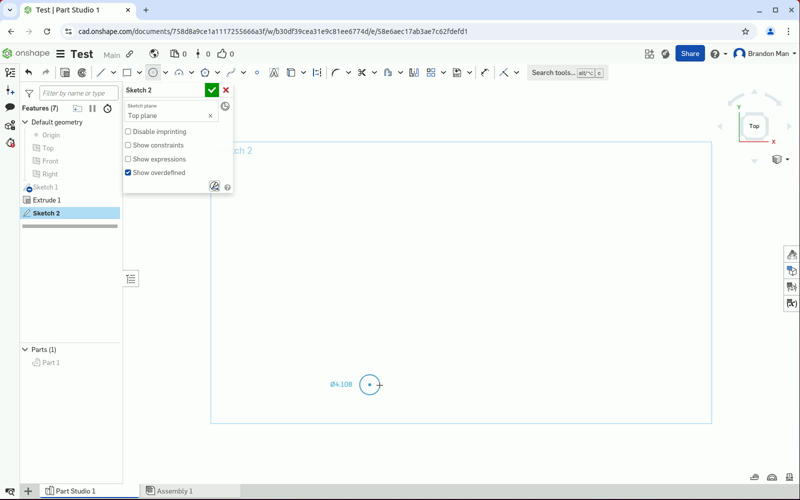
click(379, 384)
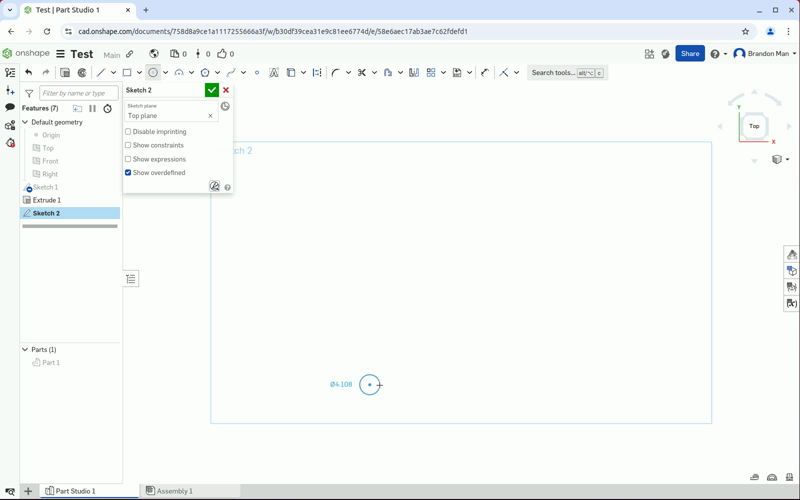
key(esc)
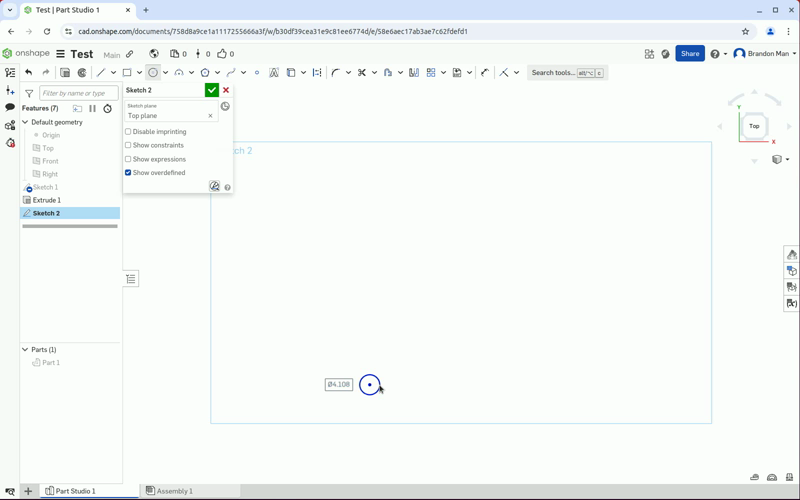
mouse_move(366, 380)
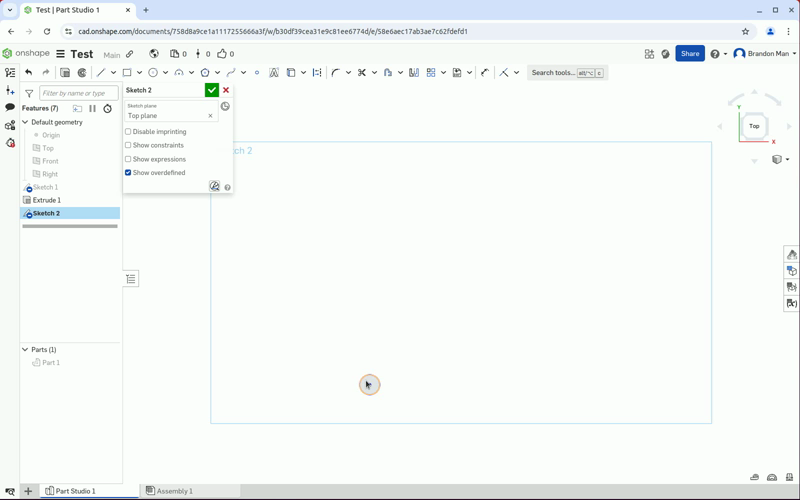
scroll(6)
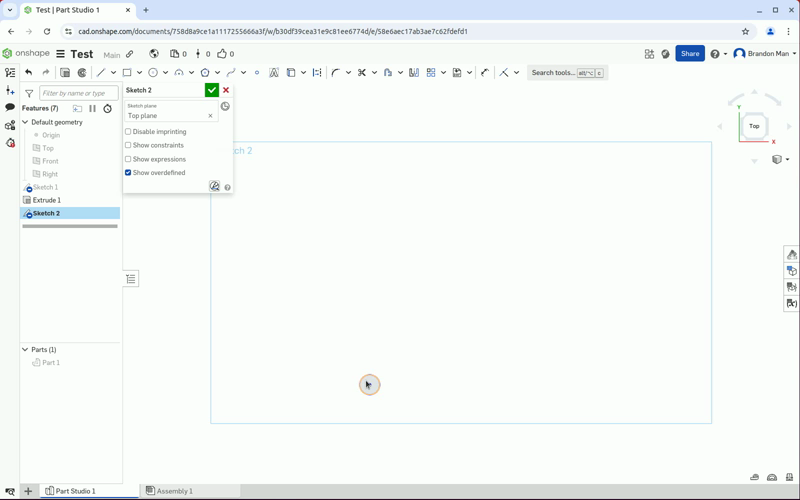
scroll(6)
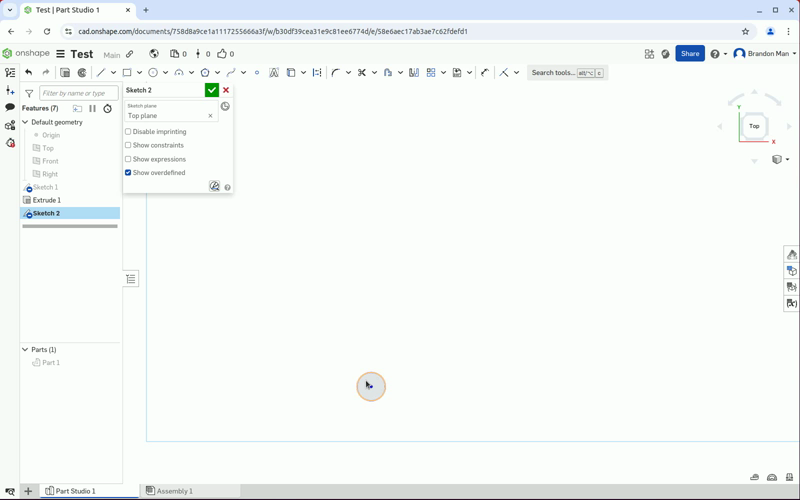
scroll(6)
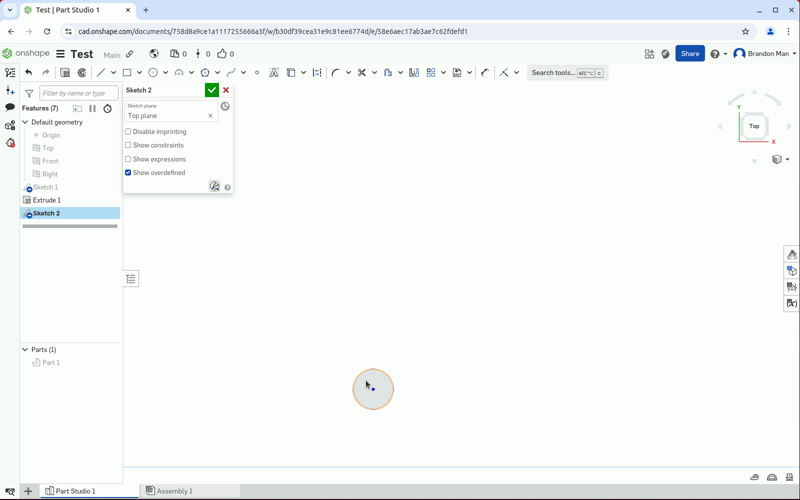
scroll(6)
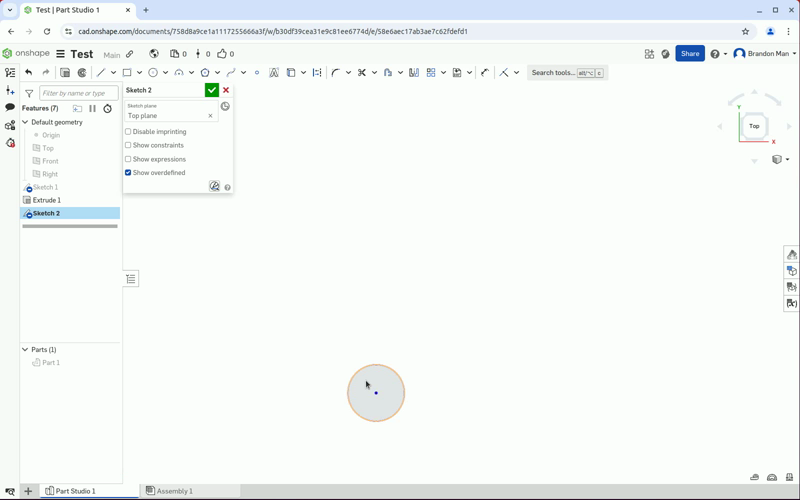
scroll(6)
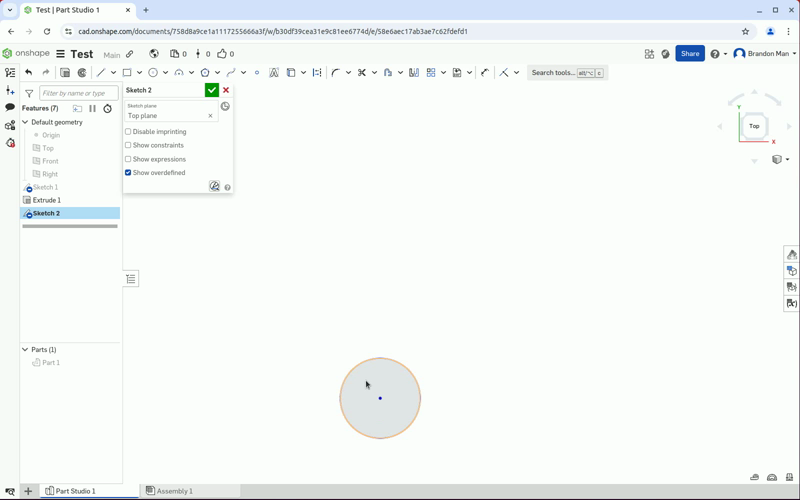
scroll(6)
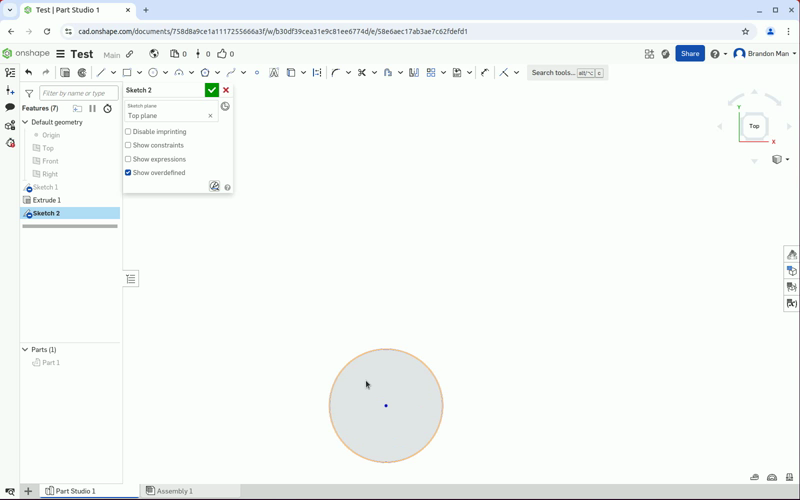
scroll(6)
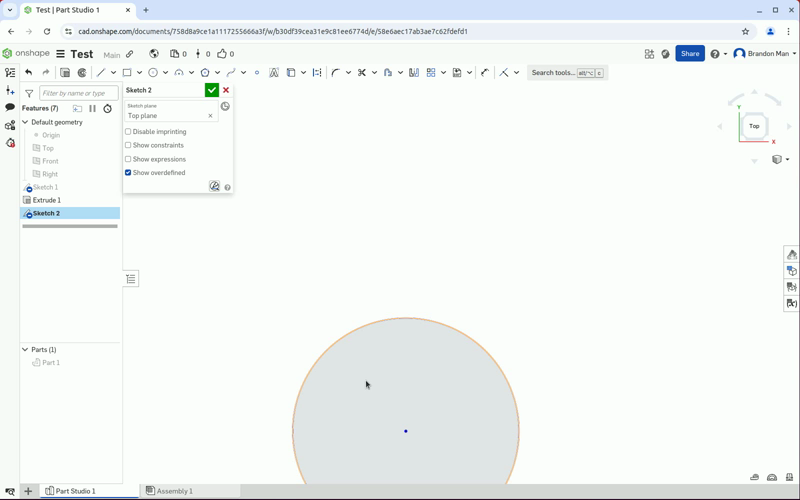
click(366, 380)
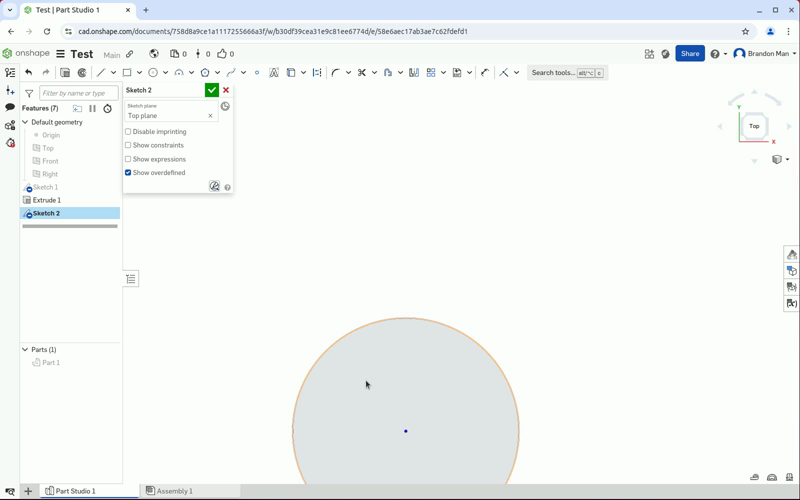
scroll(-6)
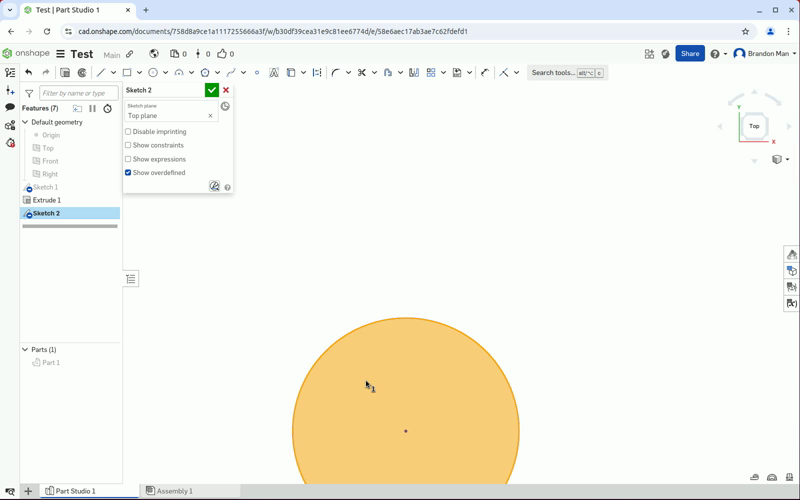
scroll(-6)
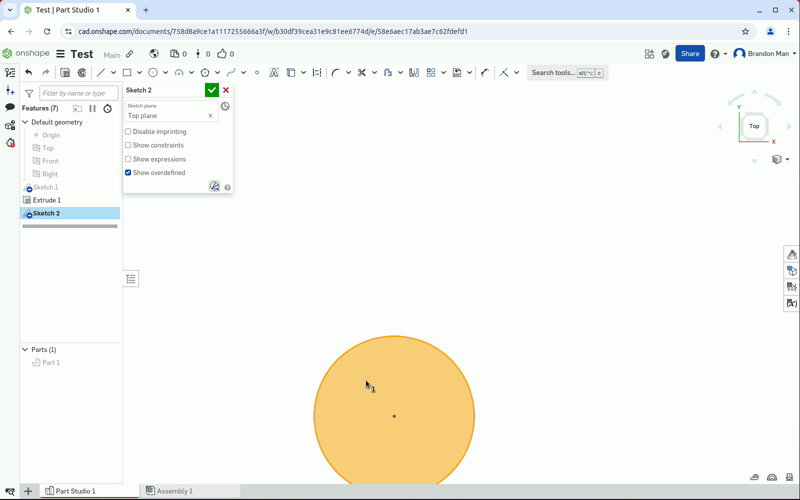
scroll(-6)
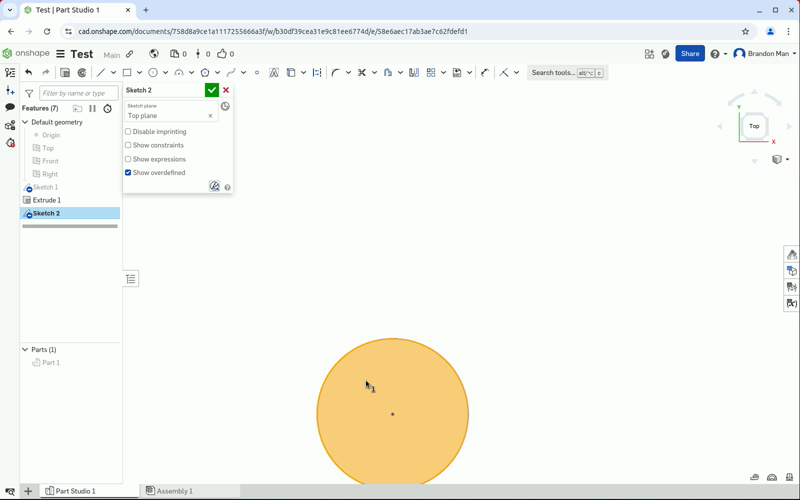
scroll(-6)
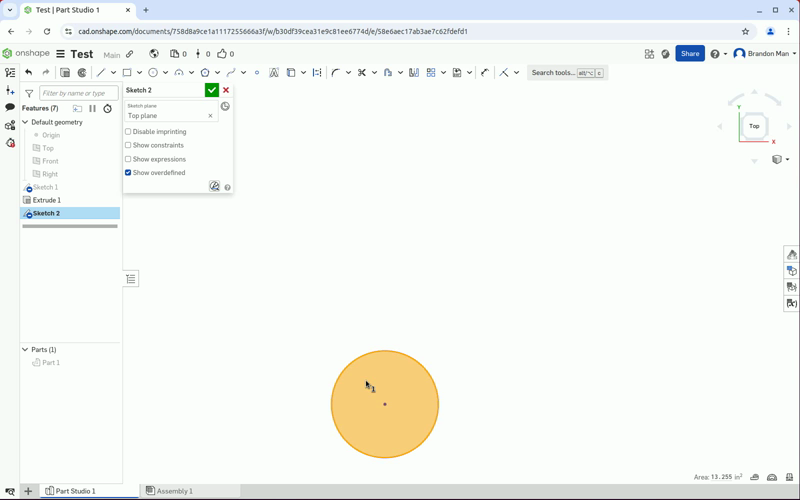
scroll(-6)
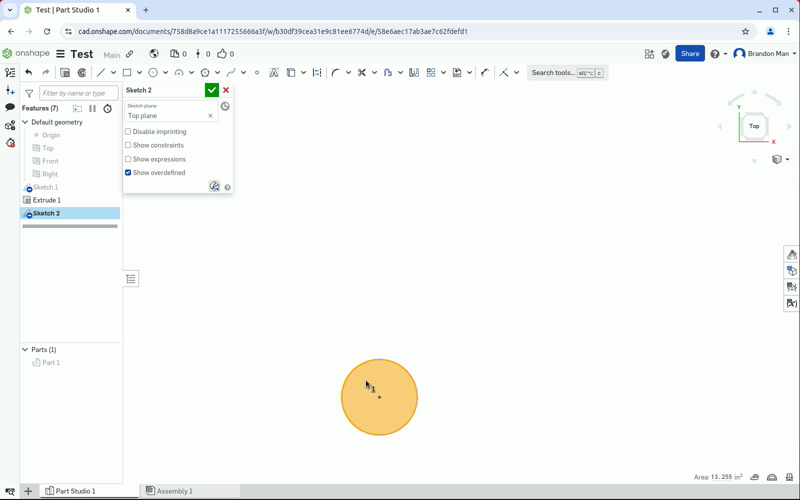
scroll(-6)
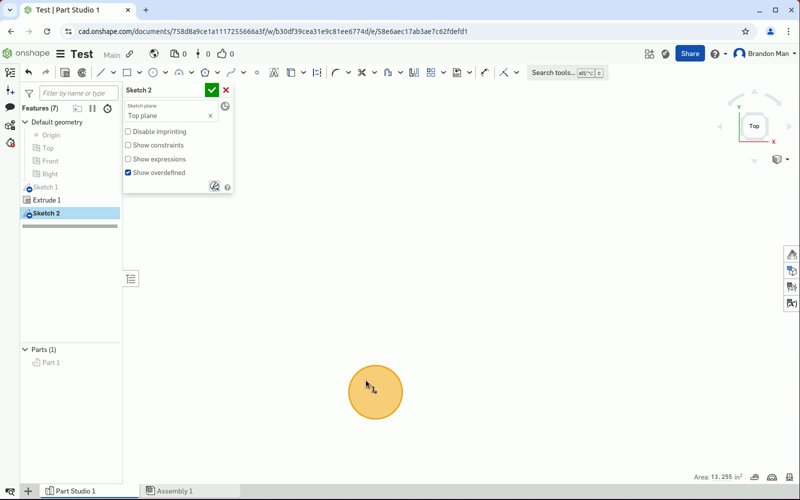
scroll(-6)
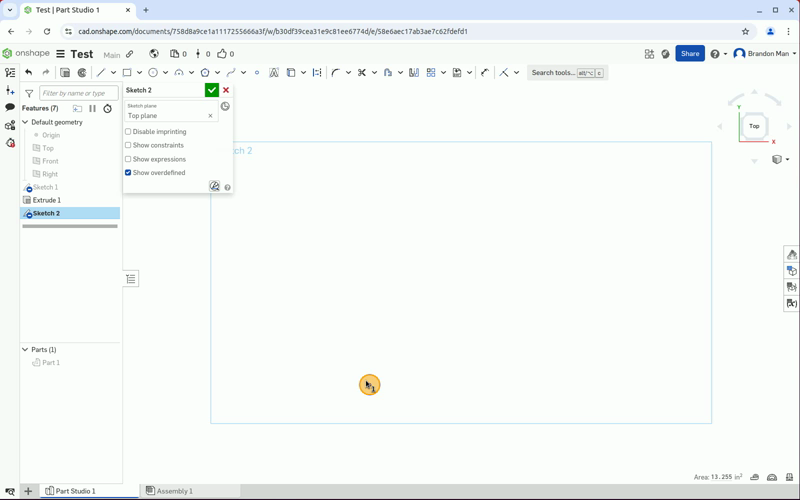
mouse_move(73, 352)
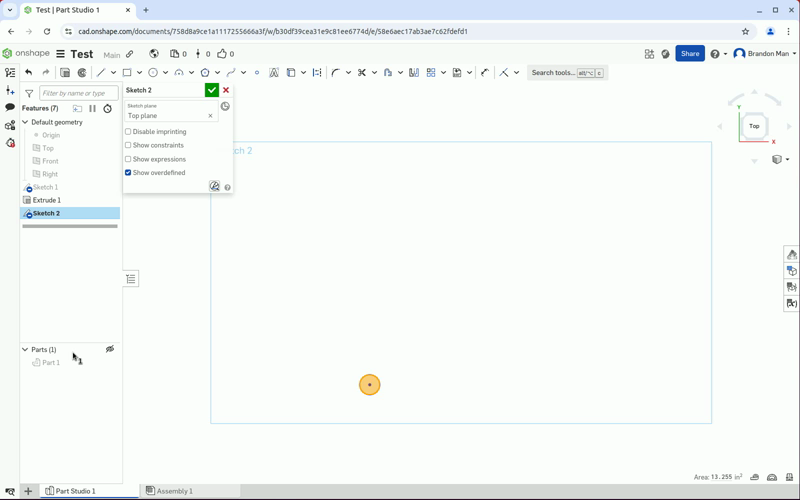
key(shift+y)
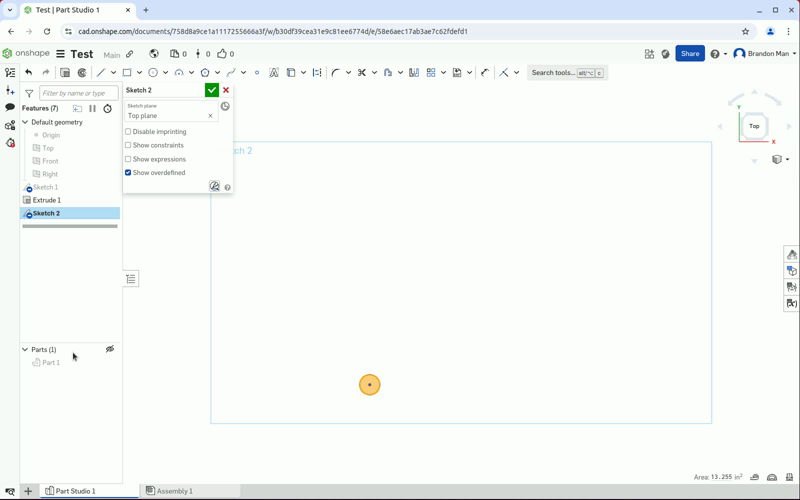
key(shift+e)
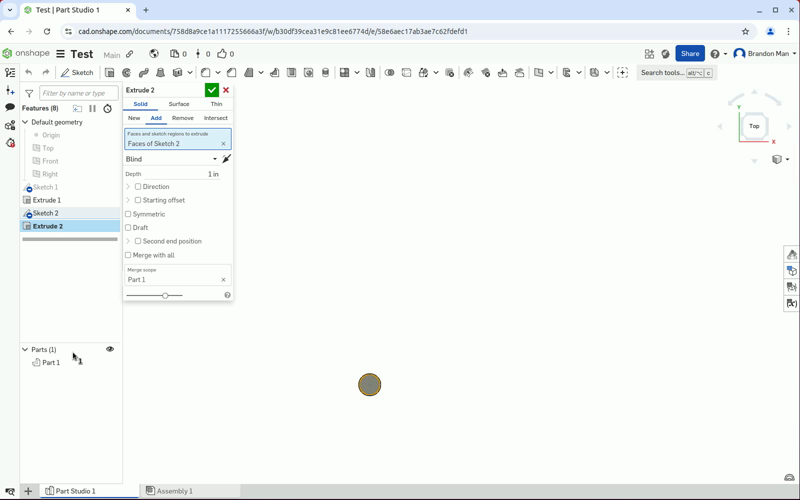
mouse_move(143, 106)
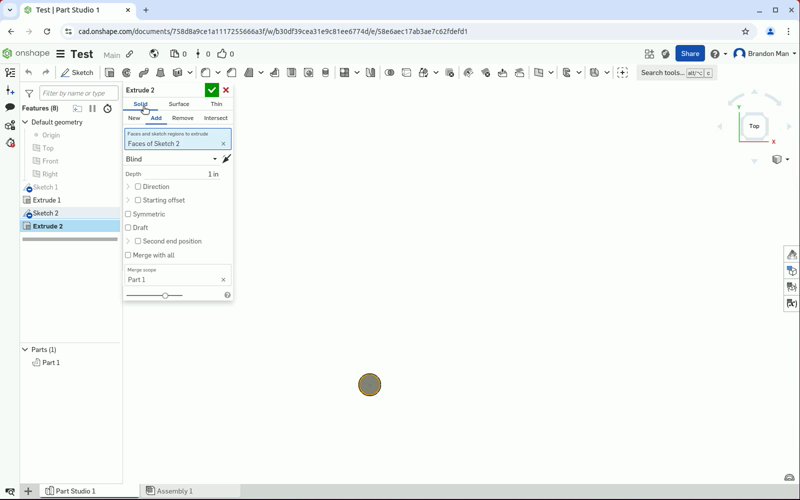
click(143, 106)
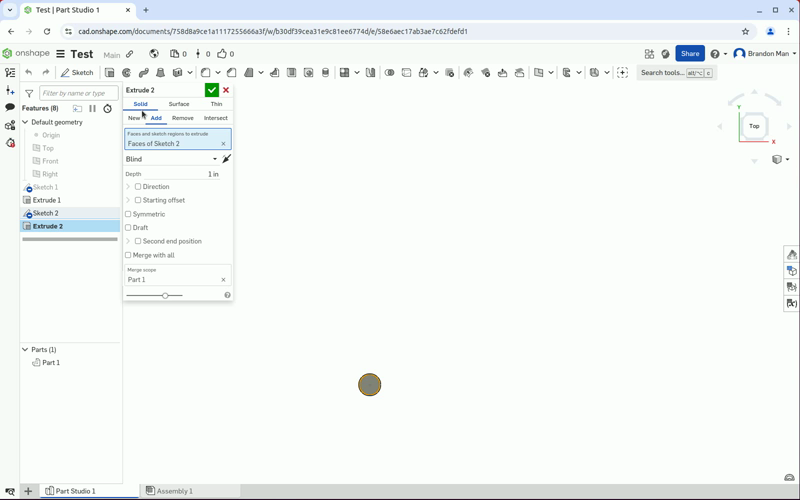
mouse_move(137, 120)
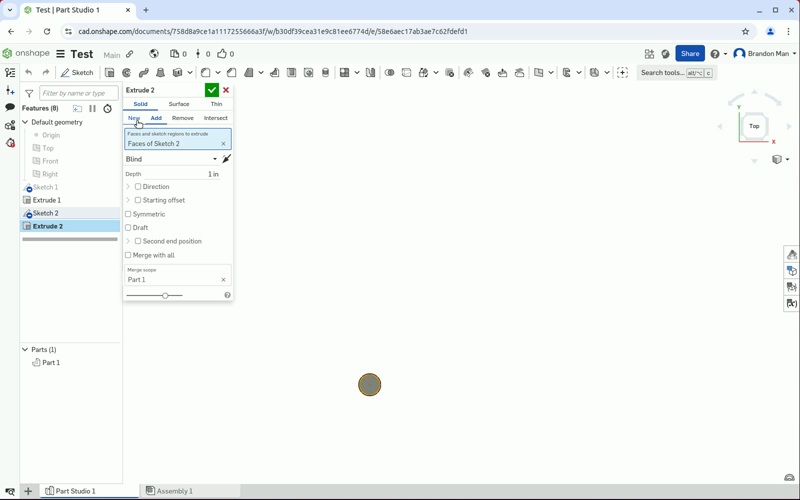
click(137, 120)
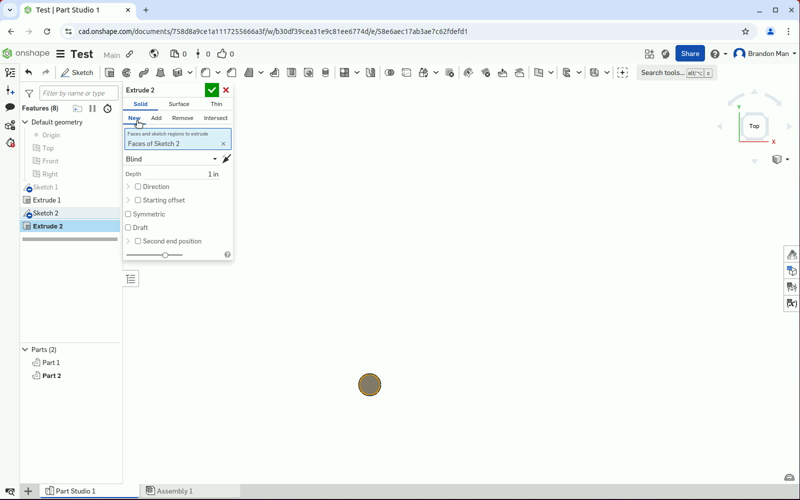
key(tab, 4)
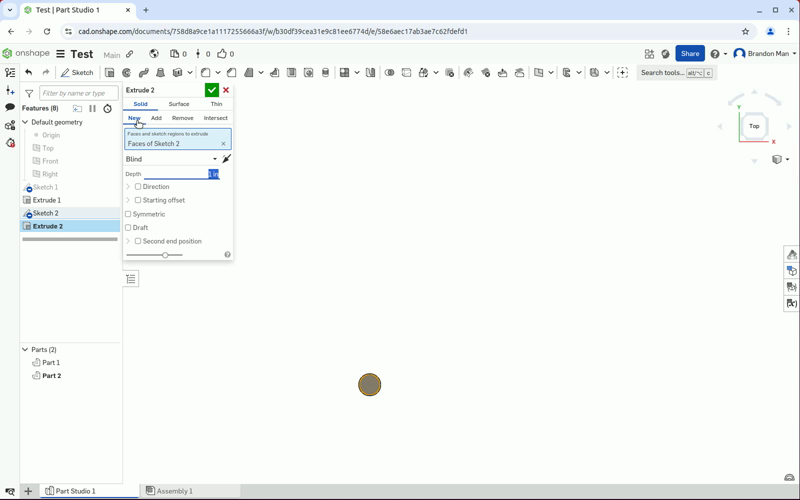
text(-0.481)
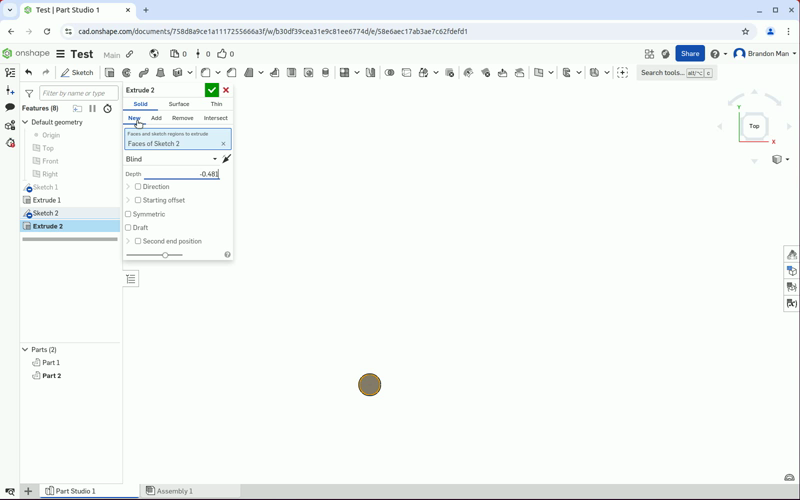
key(enter)
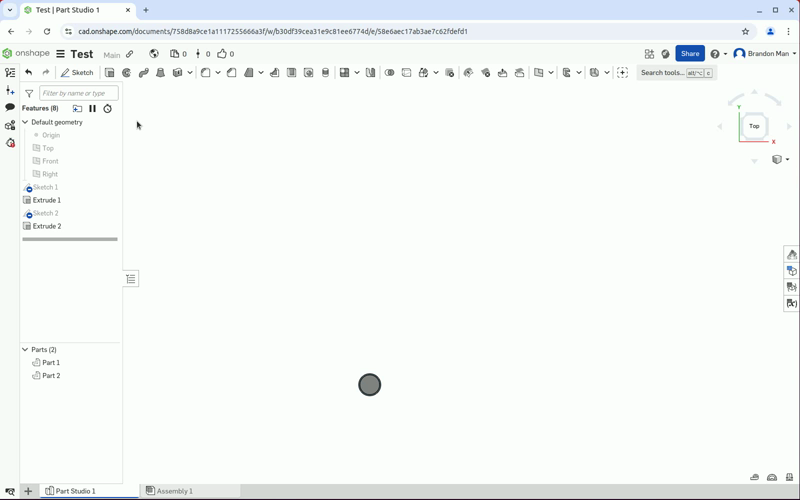
key(shift+h)
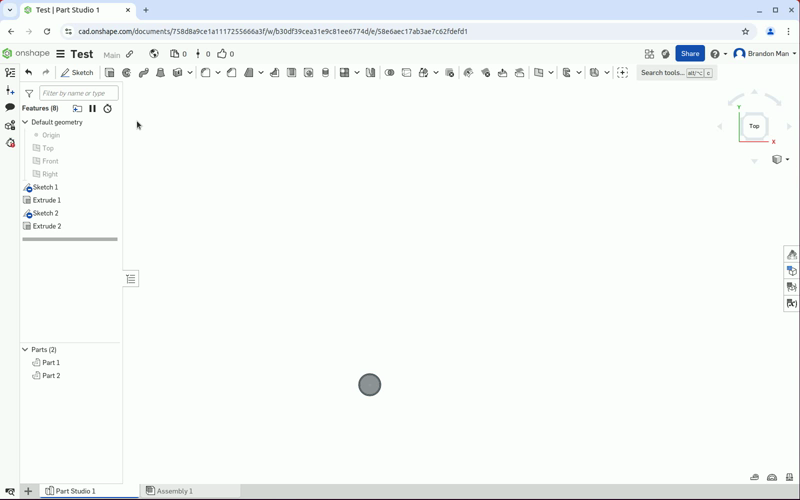
key(shift+h)
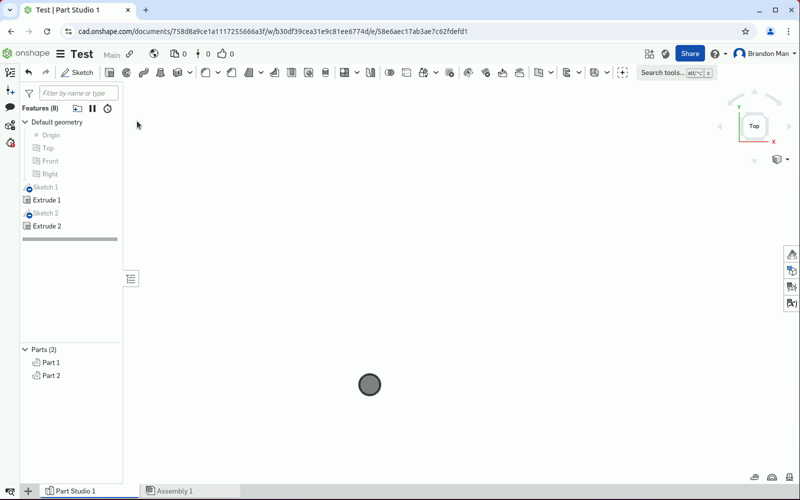
mouse_move(73, 189)
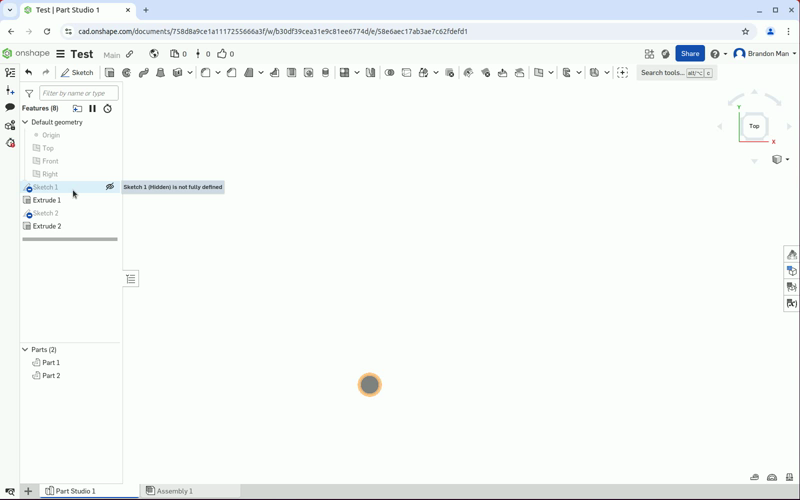
click(73, 189)
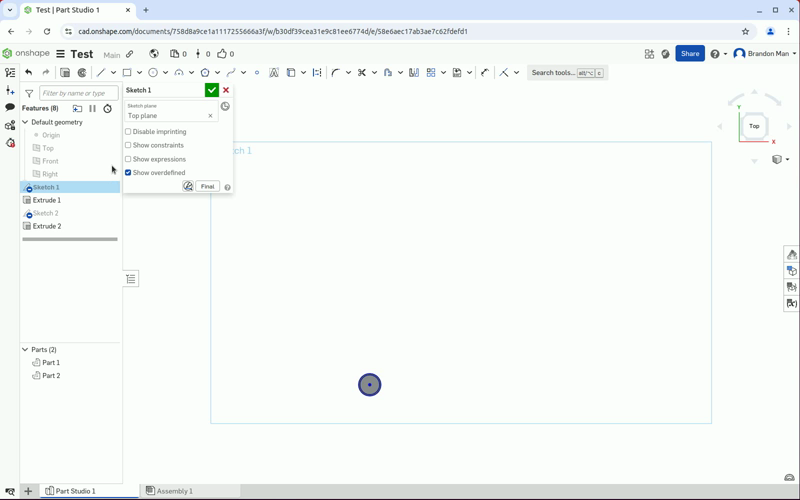
mouse_move(229, 92)
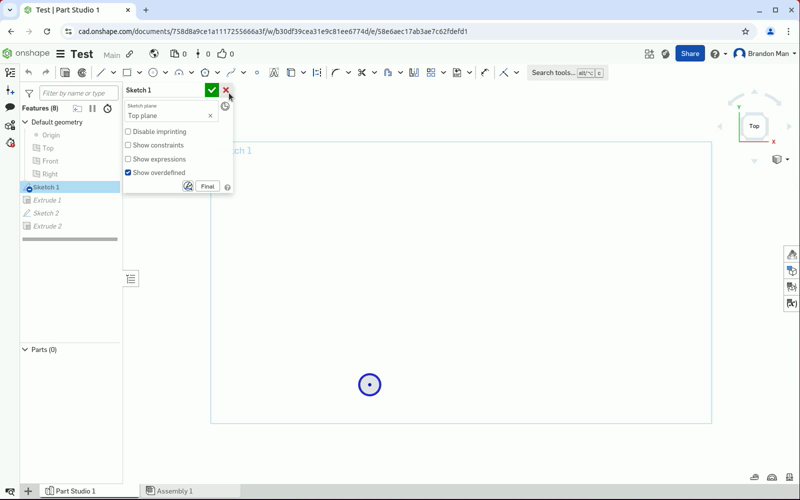
click(229, 92)
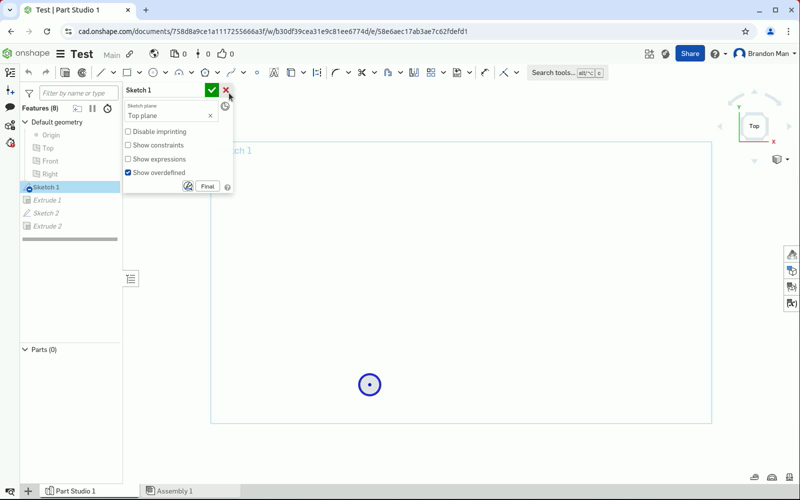
key(shift+s)
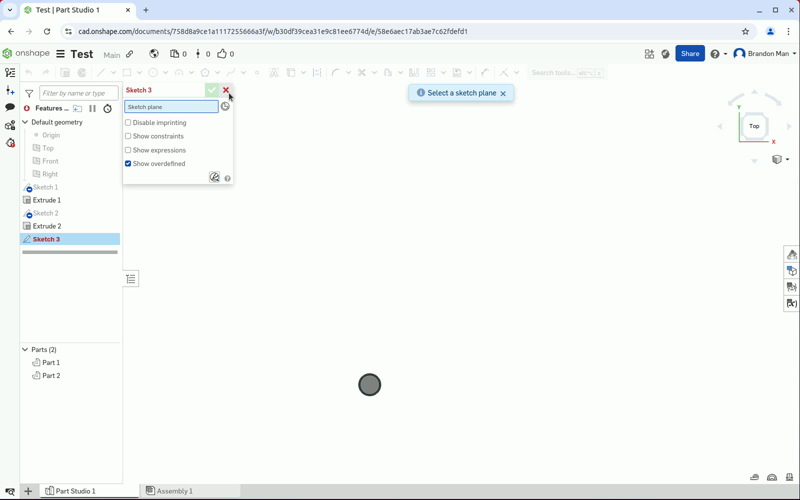
mouse_move(73, 150)
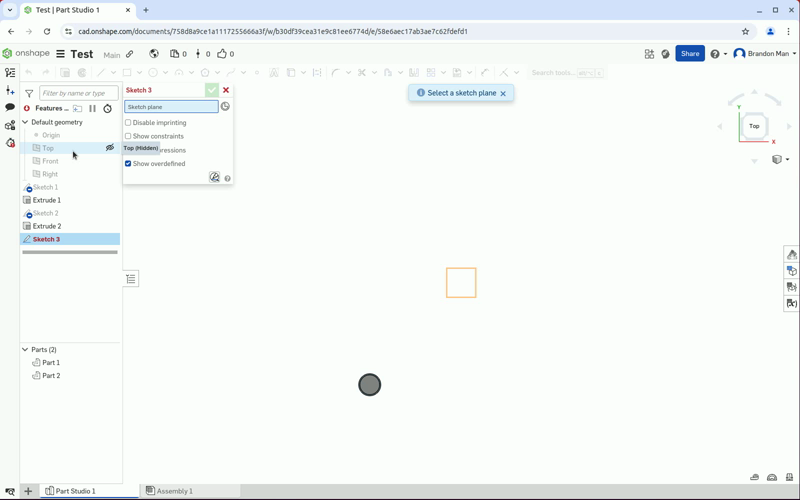
click(73, 150)
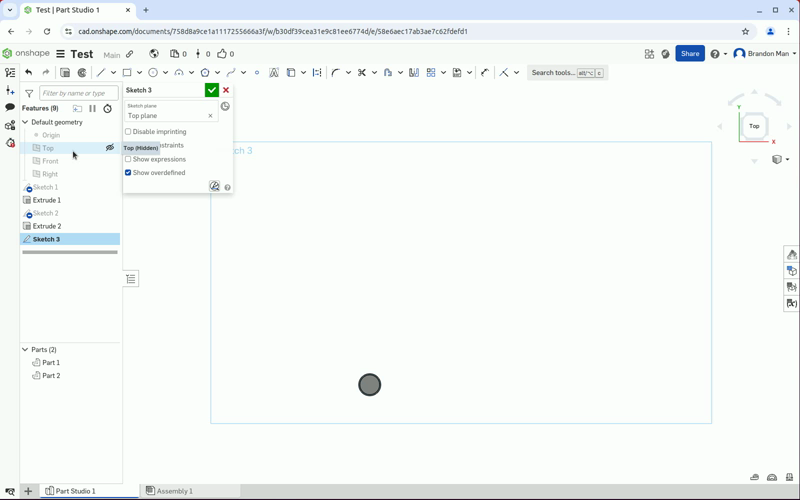
mouse_move(73, 352)
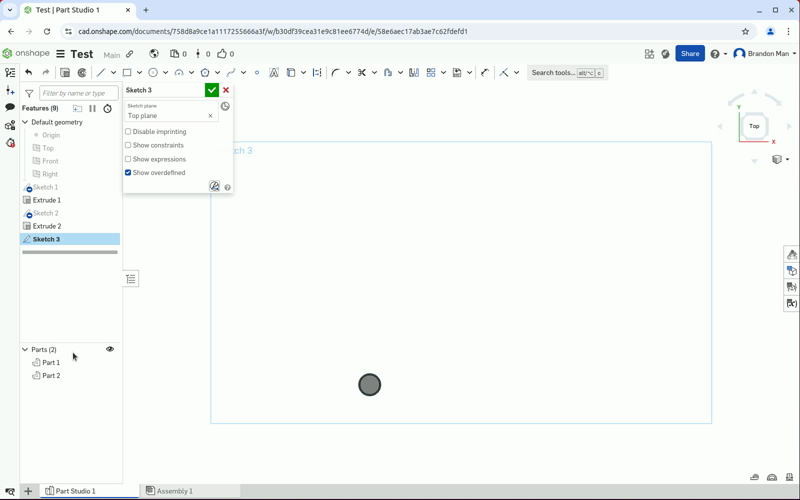
key(y)
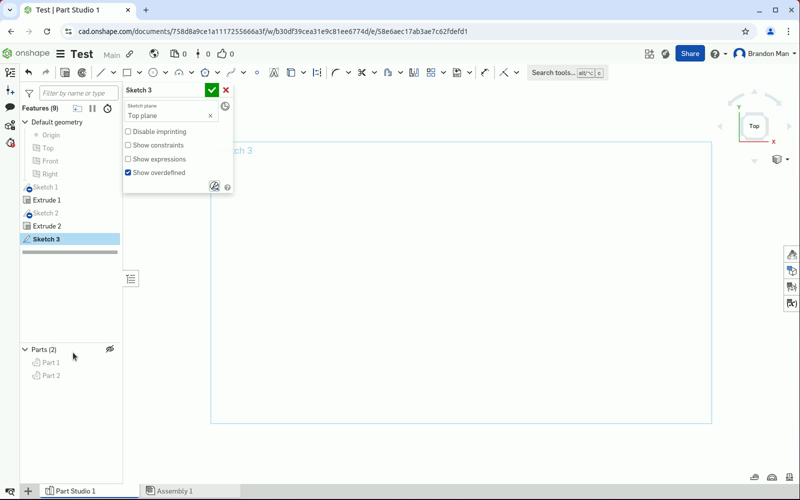
key(c)
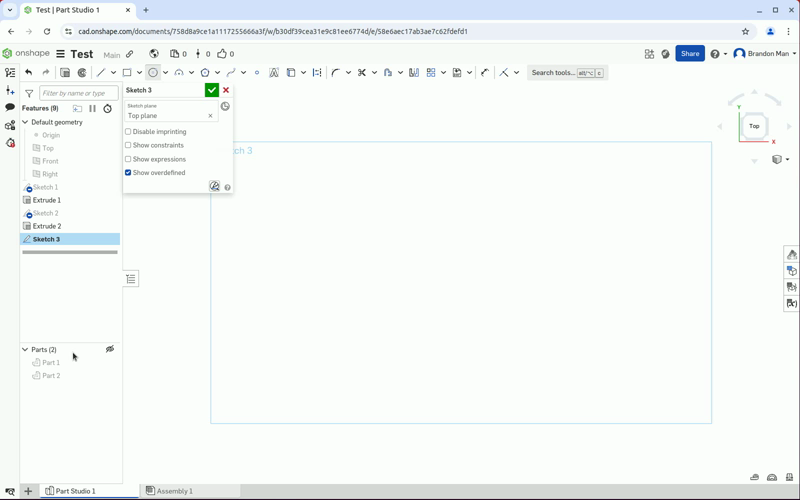
key_down(shift)
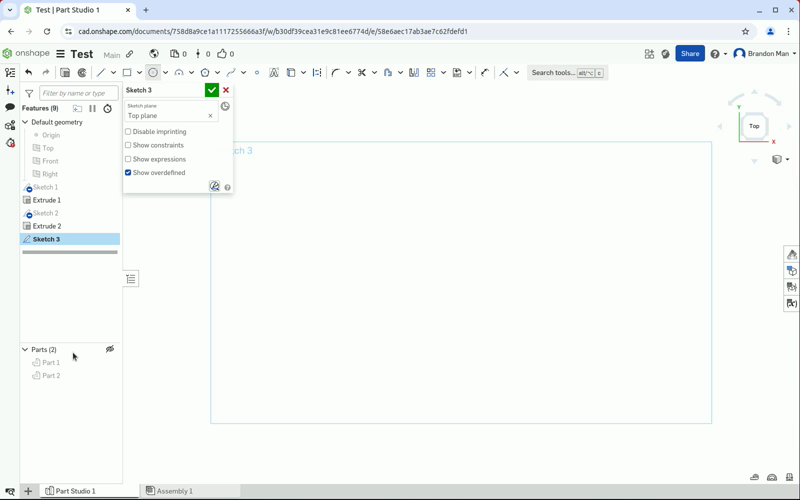
mouse_move(369, 384)
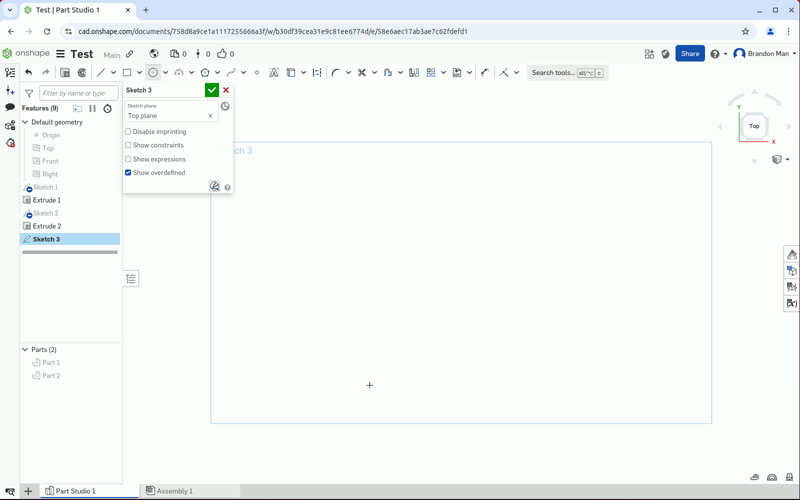
click(369, 384)
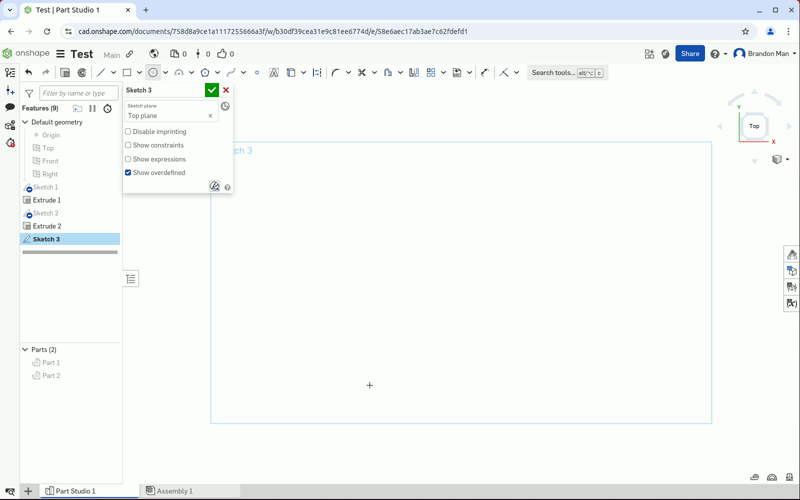
key_up(shift)
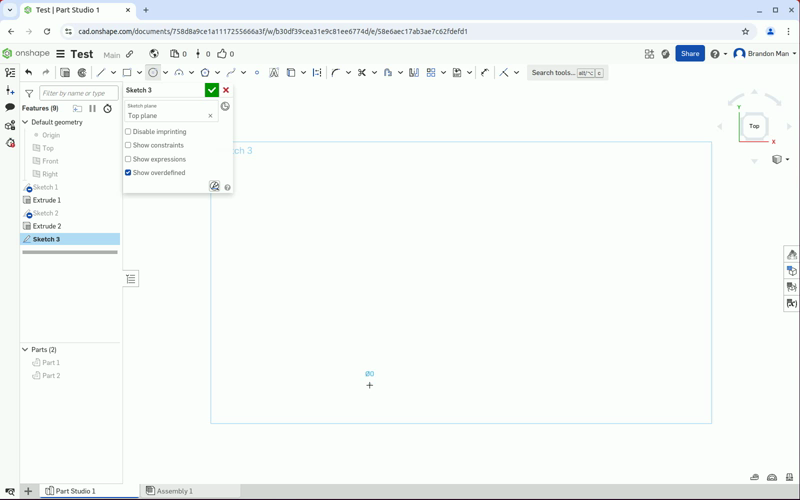
mouse_move(380, 384)
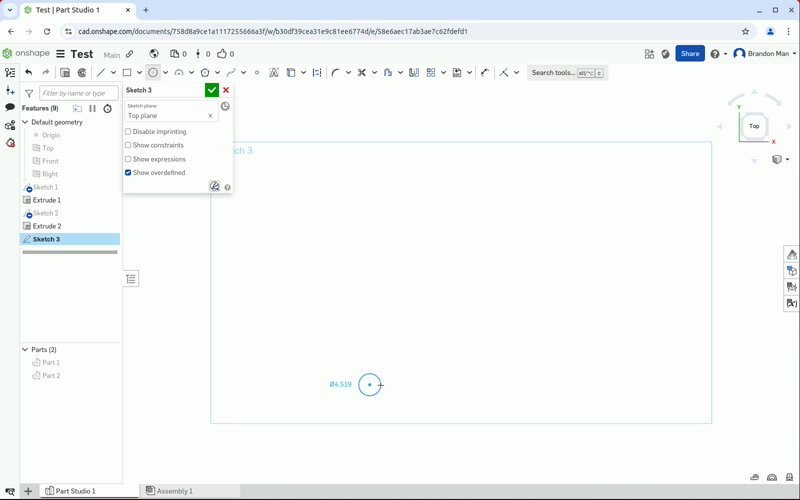
click(380, 384)
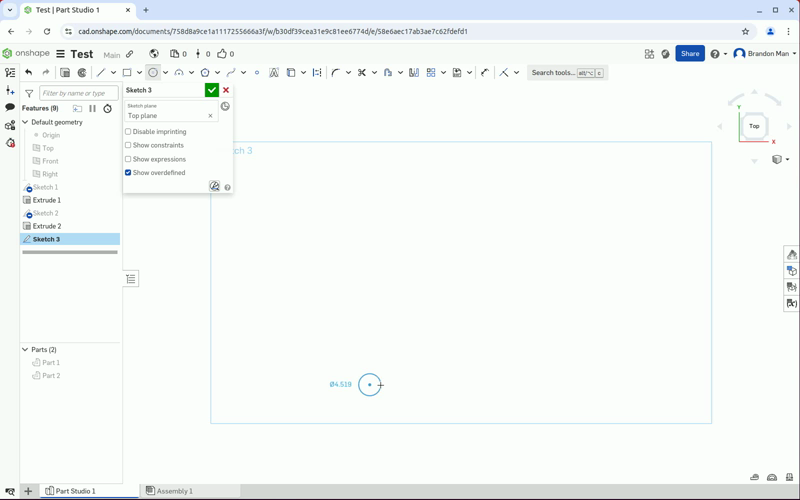
key(esc)
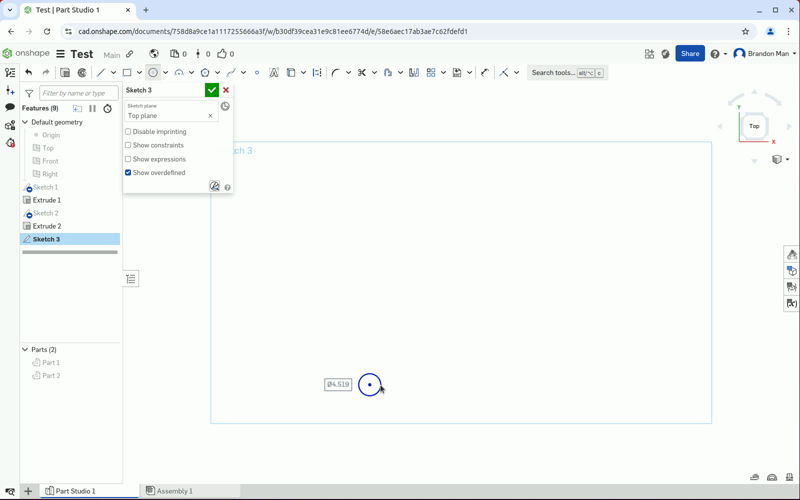
key(c)
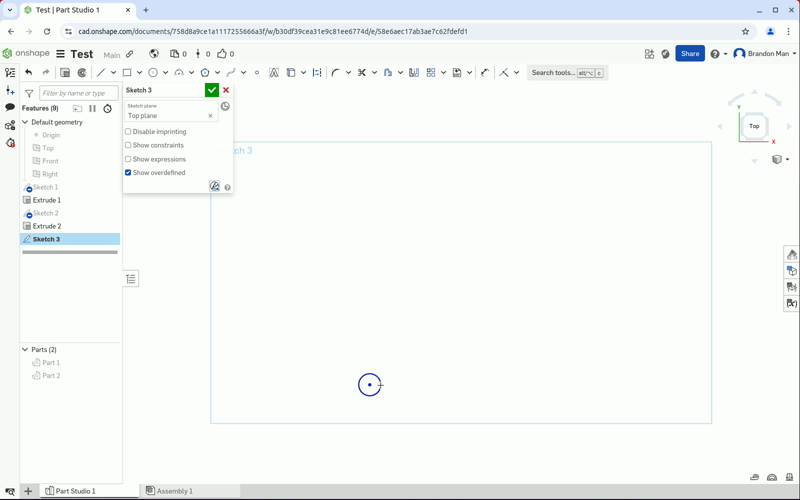
key_down(shift)
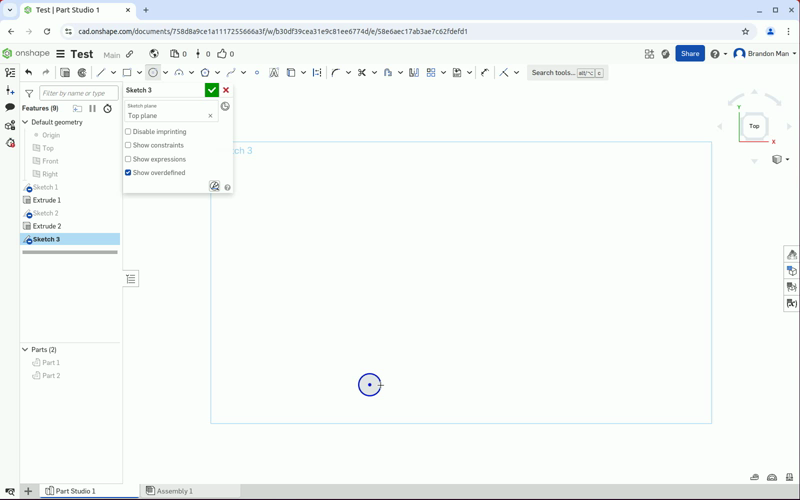
mouse_move(369, 384)
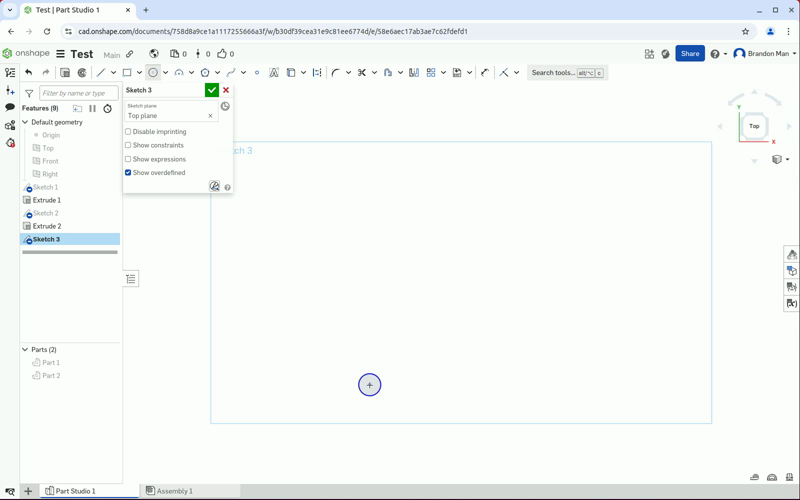
click(369, 384)
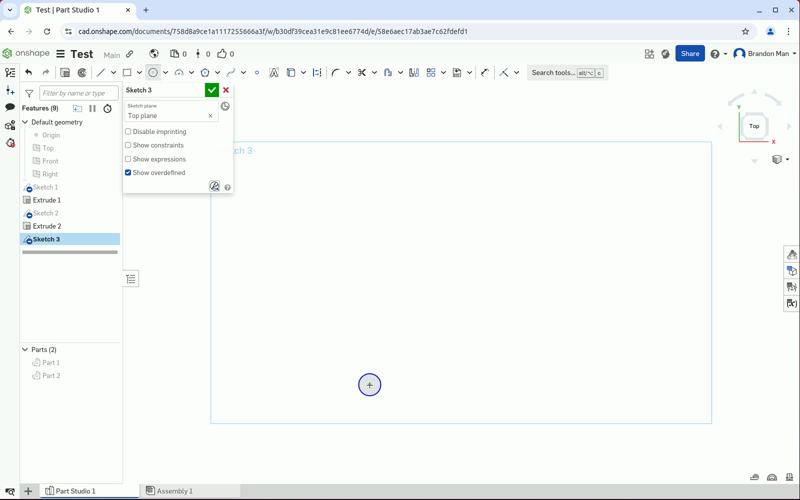
key_up(shift)
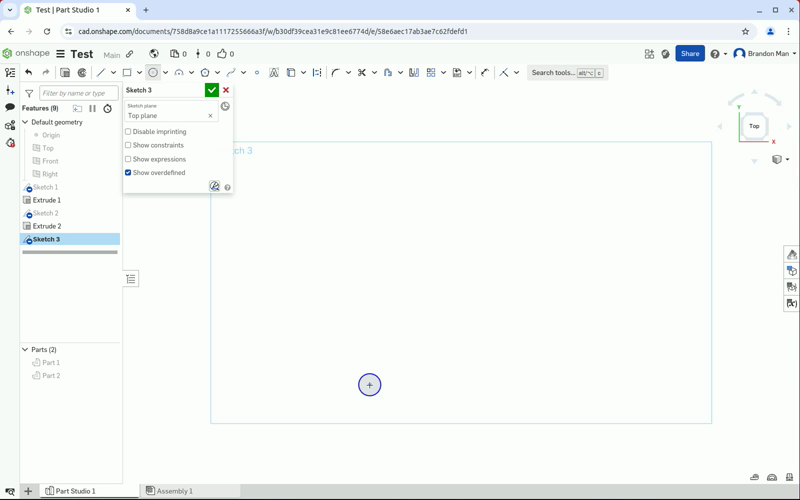
mouse_move(379, 384)
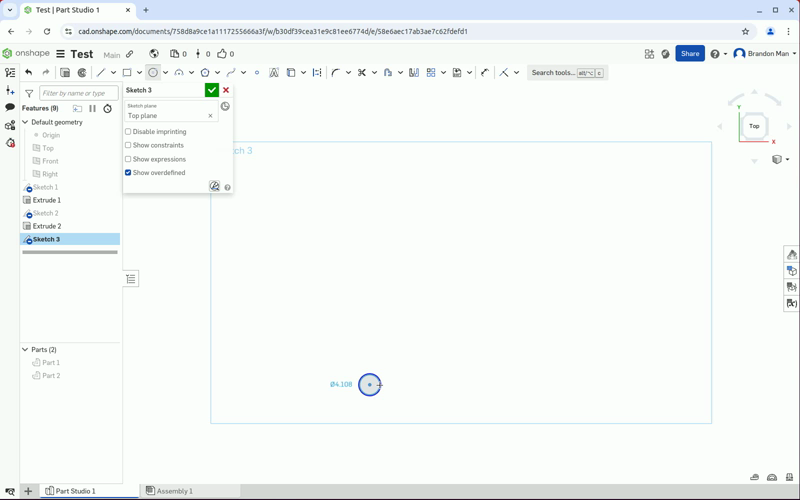
scroll(6)
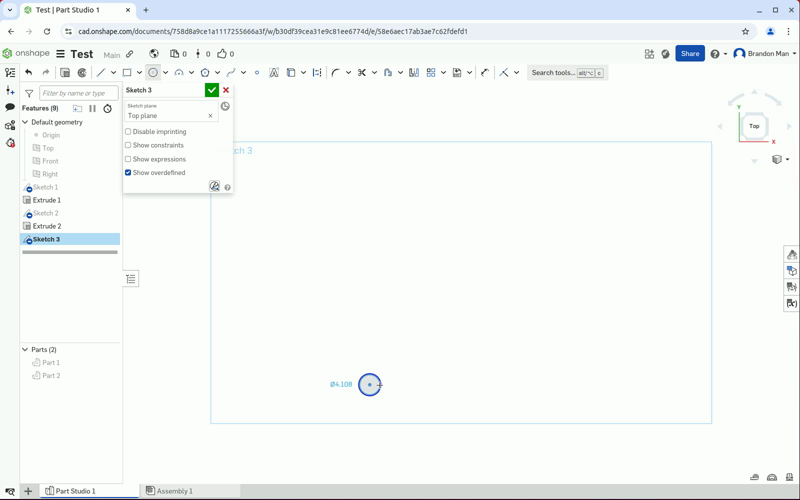
scroll(6)
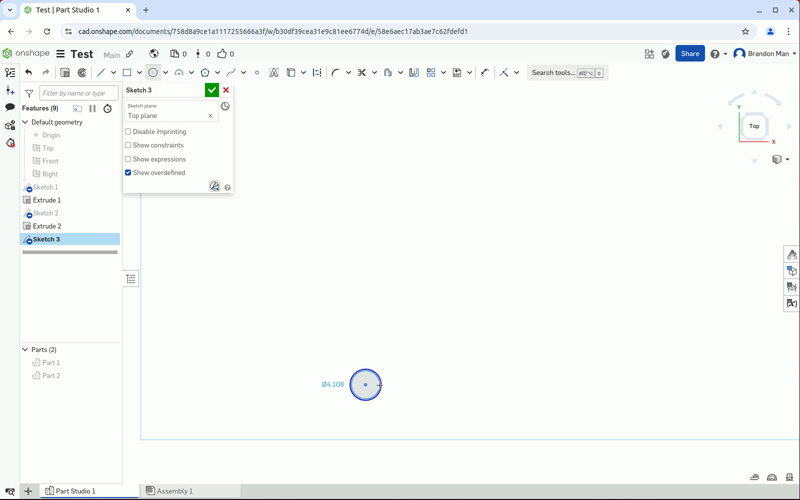
scroll(6)
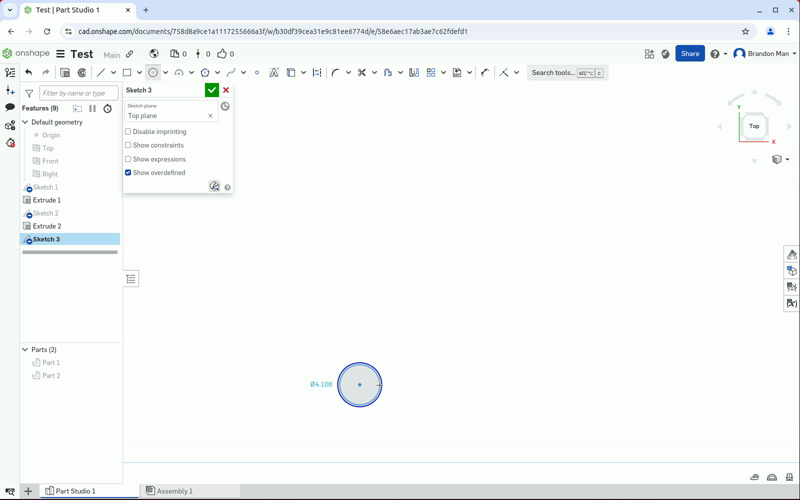
scroll(6)
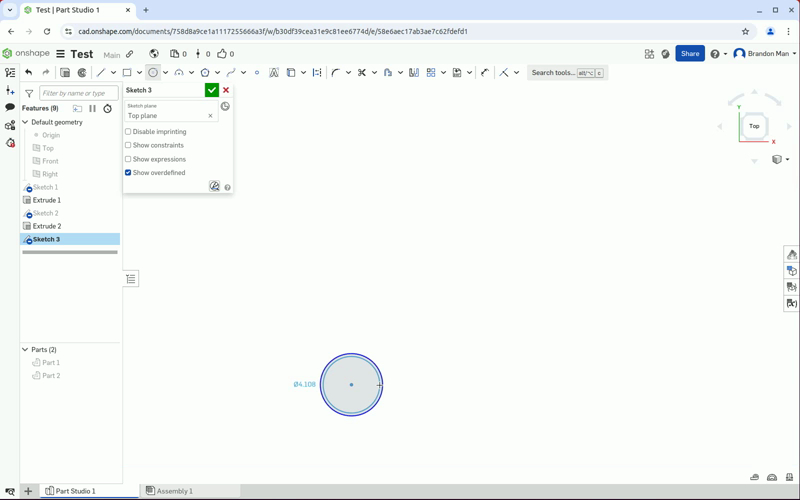
scroll(6)
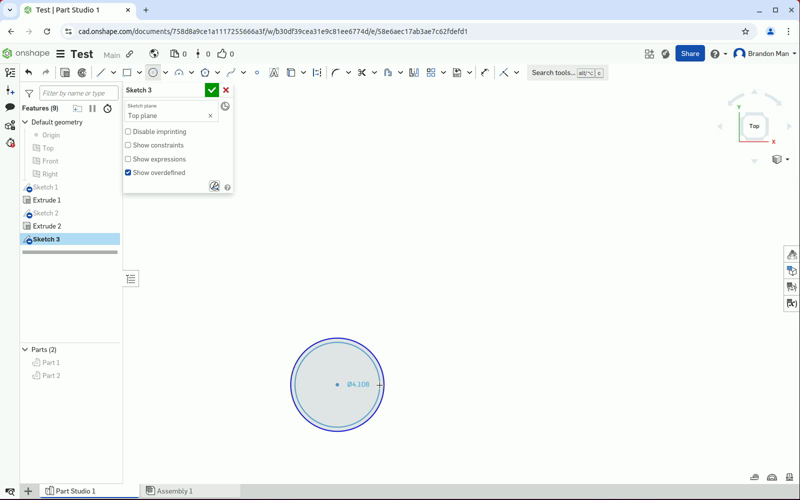
scroll(6)
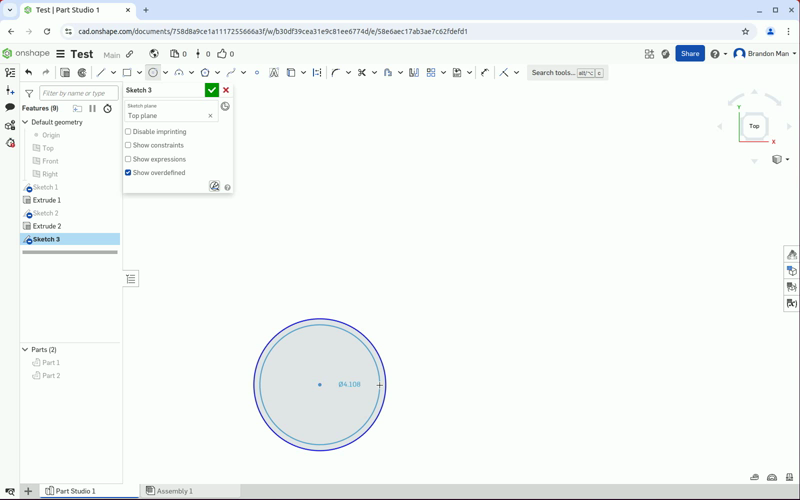
scroll(6)
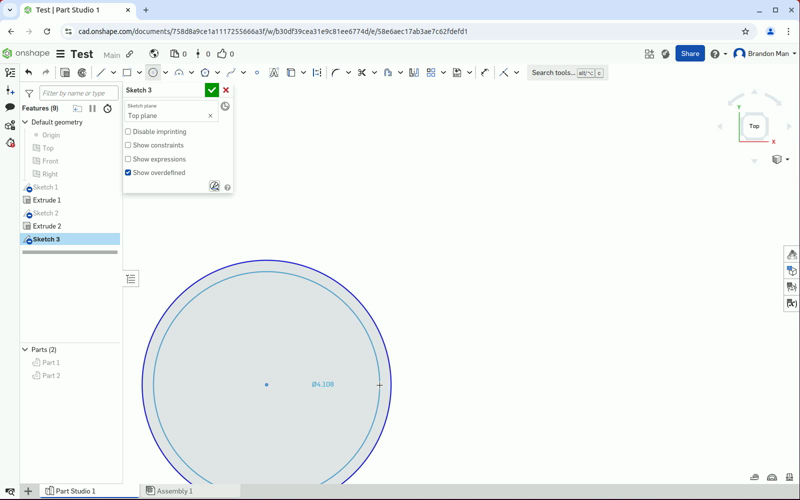
click(379, 384)
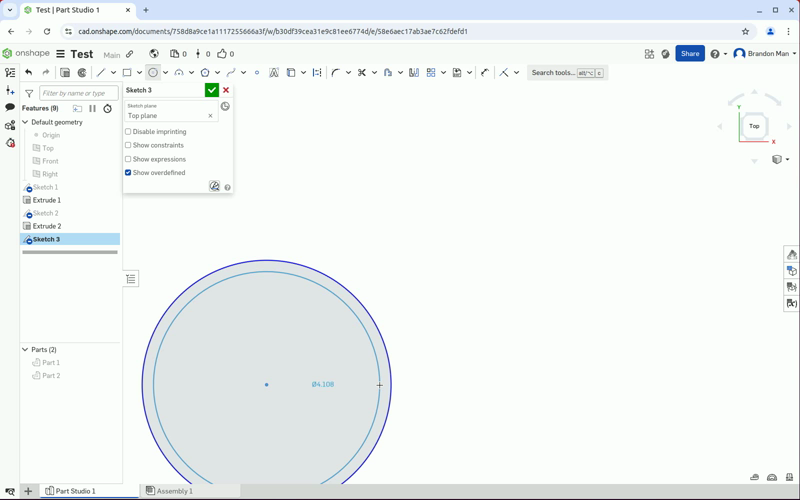
scroll(-6)
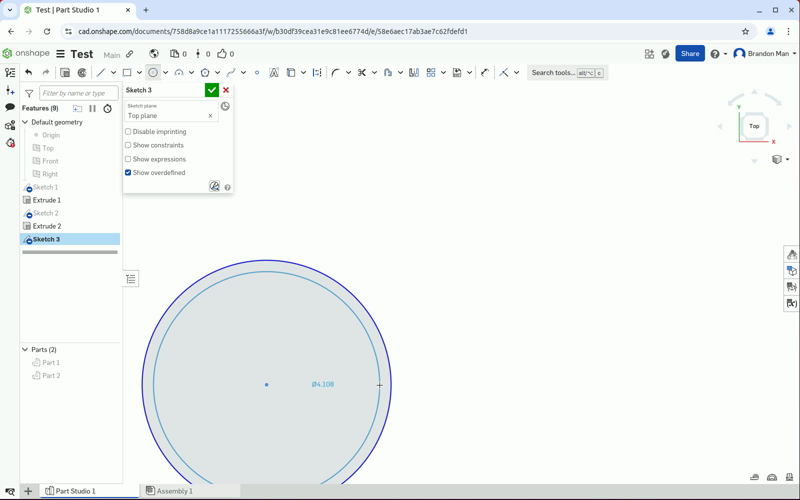
scroll(-6)
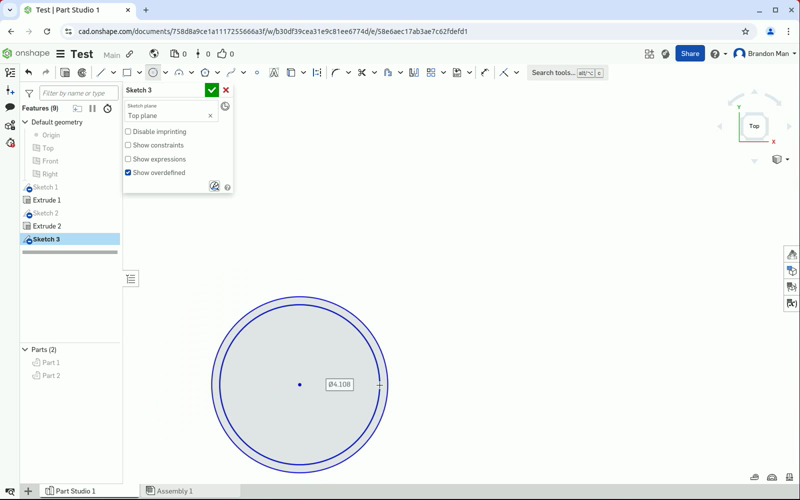
scroll(-6)
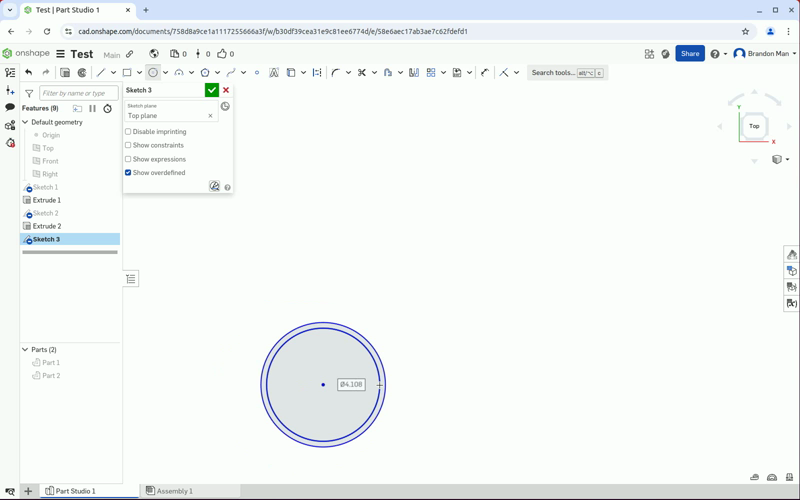
scroll(-6)
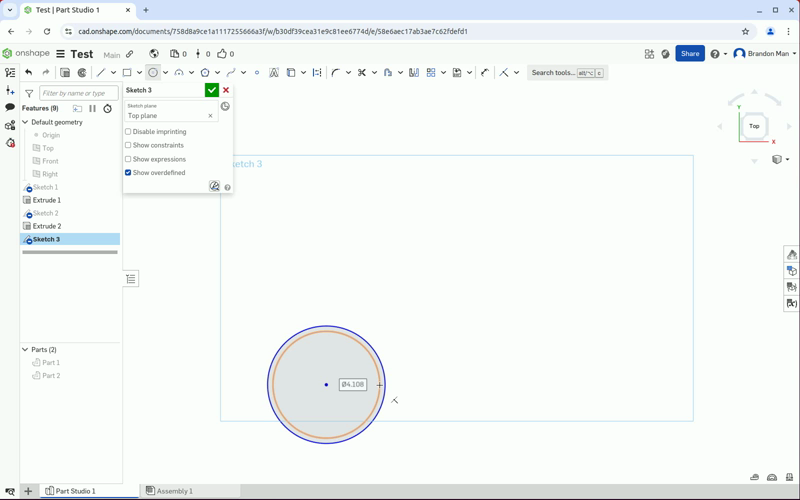
scroll(-6)
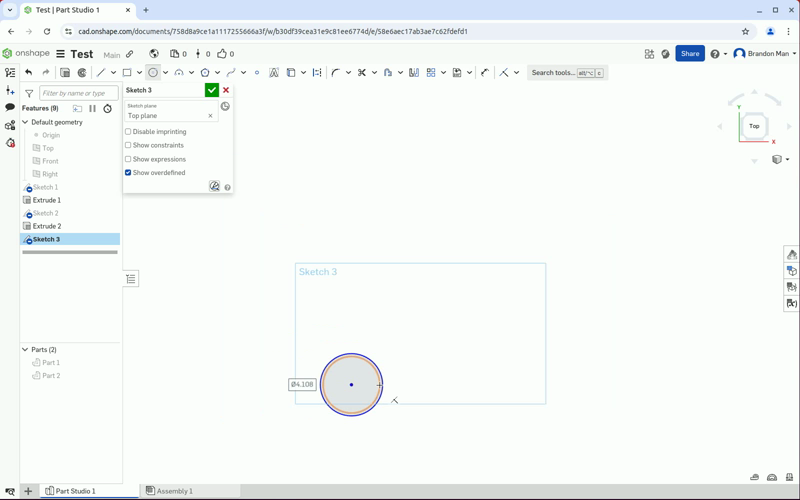
scroll(-6)
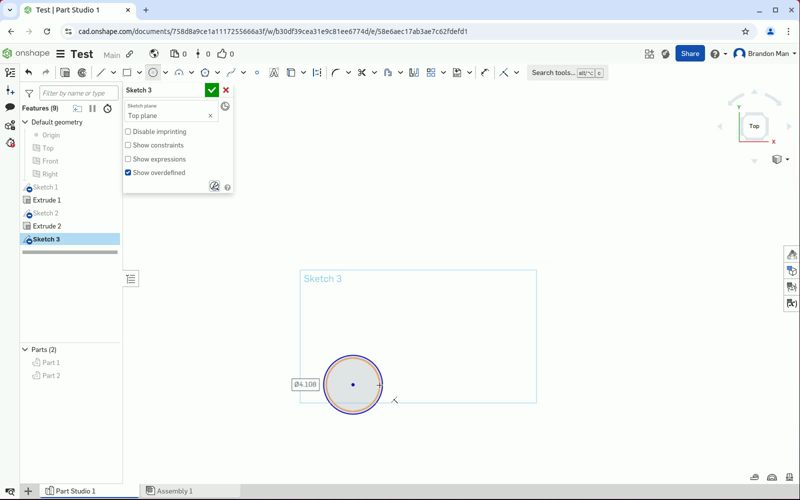
scroll(-6)
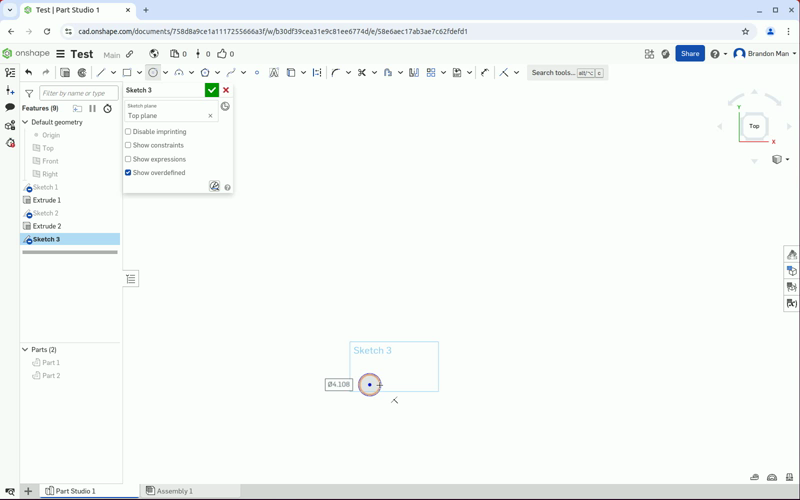
key(esc)
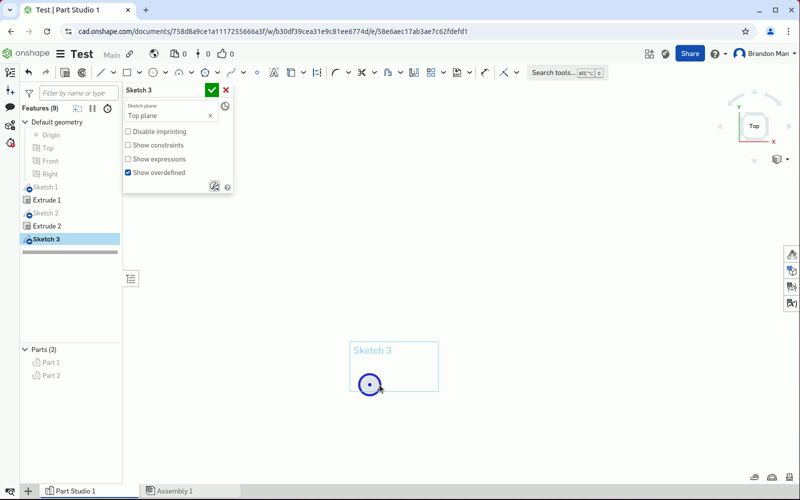
mouse_move(363, 375)
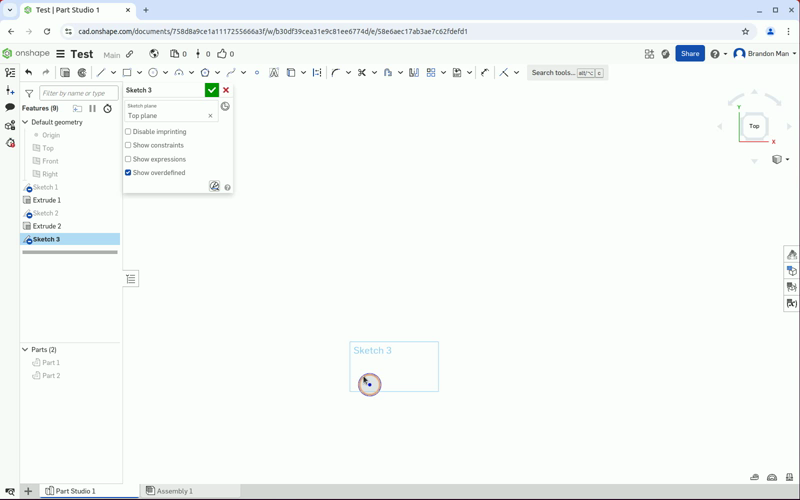
scroll(6)
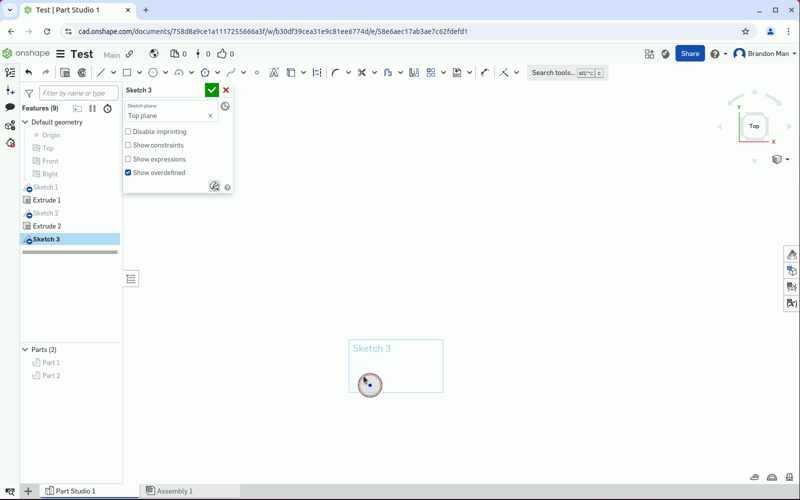
scroll(6)
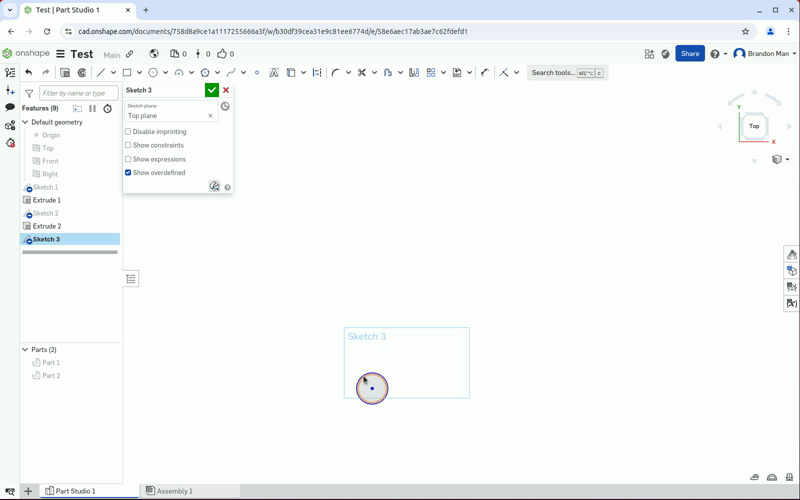
scroll(6)
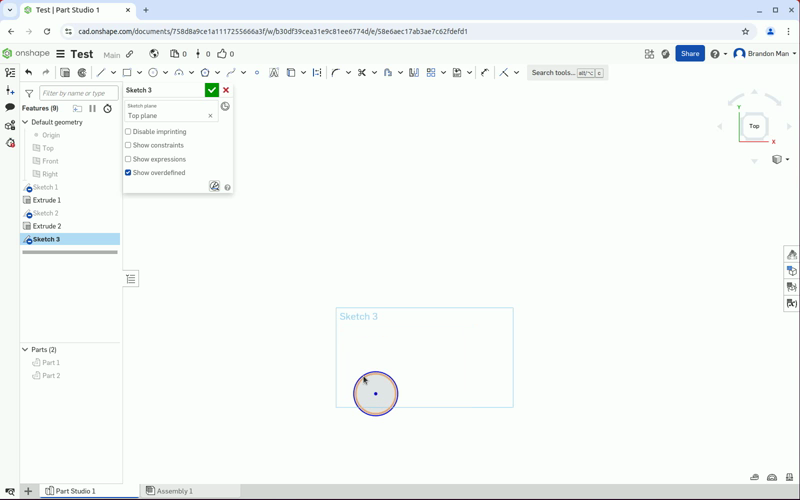
scroll(6)
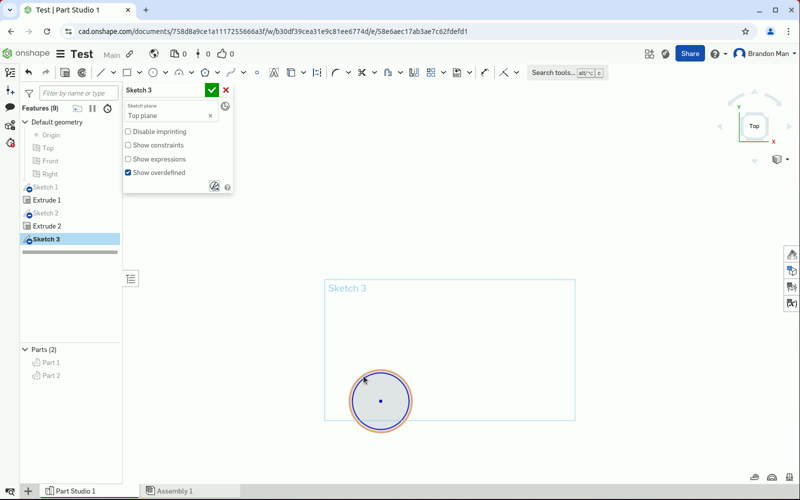
scroll(6)
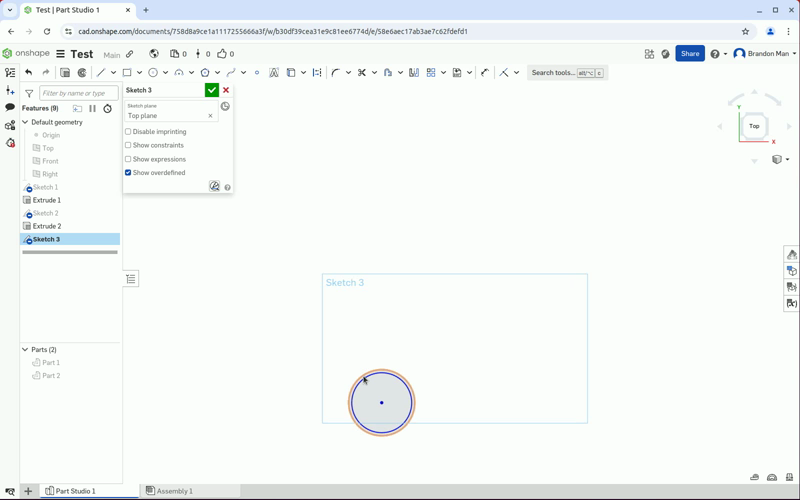
scroll(6)
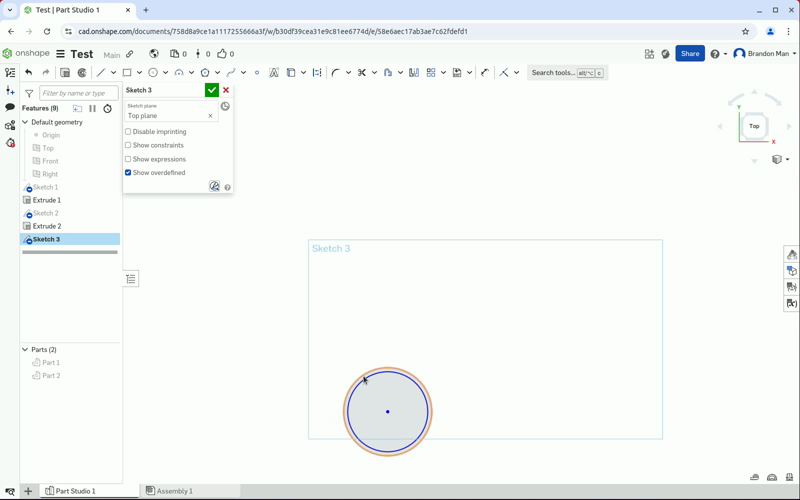
scroll(6)
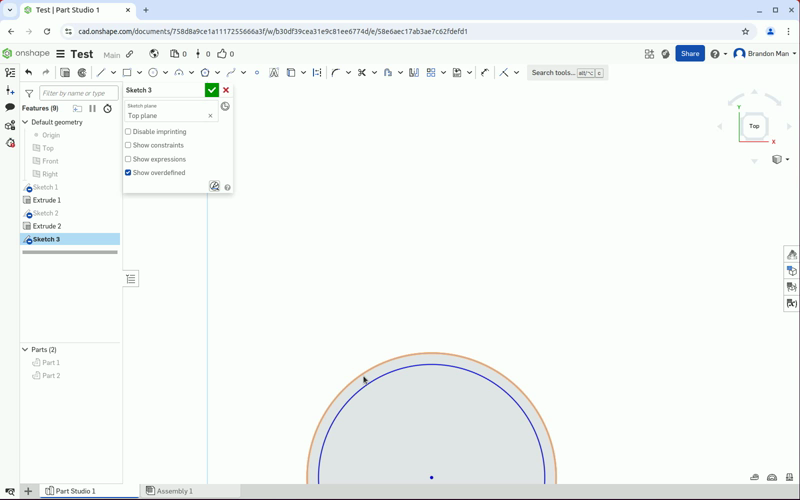
click(363, 375)
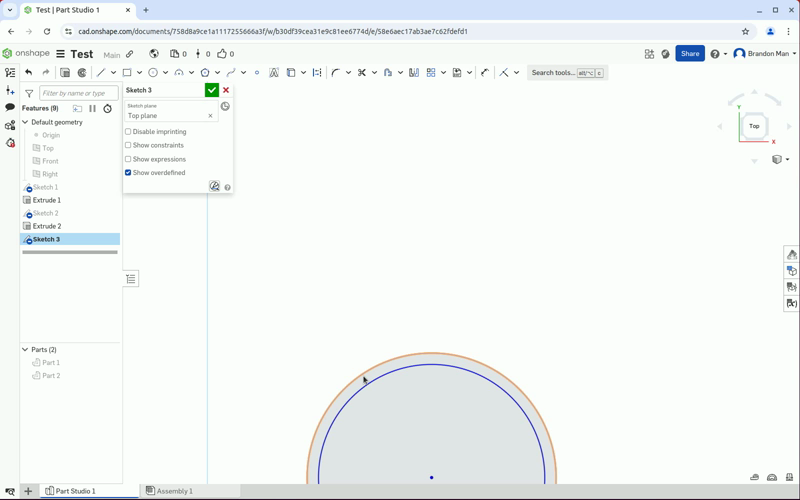
scroll(-6)
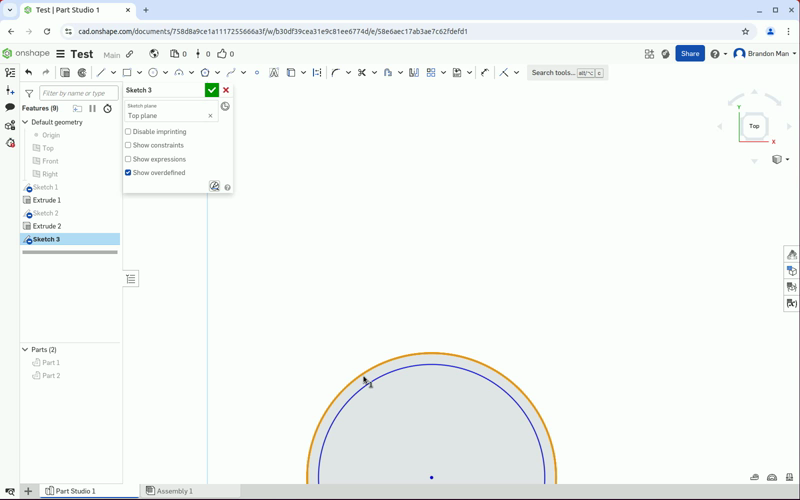
scroll(-6)
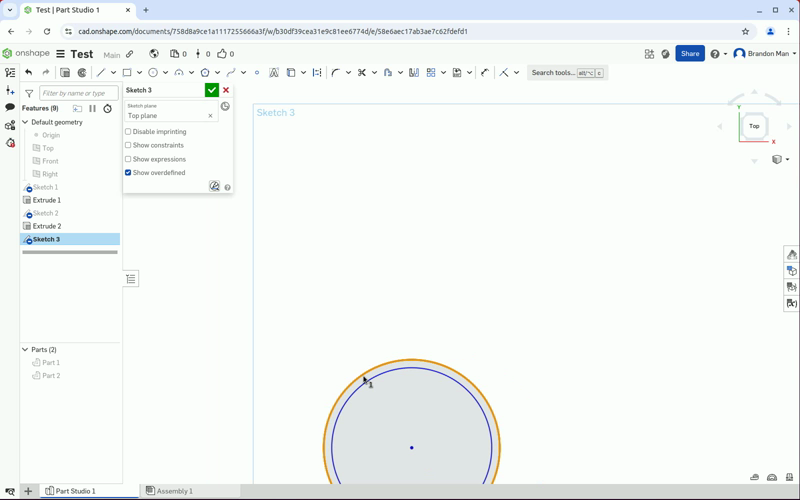
scroll(-6)
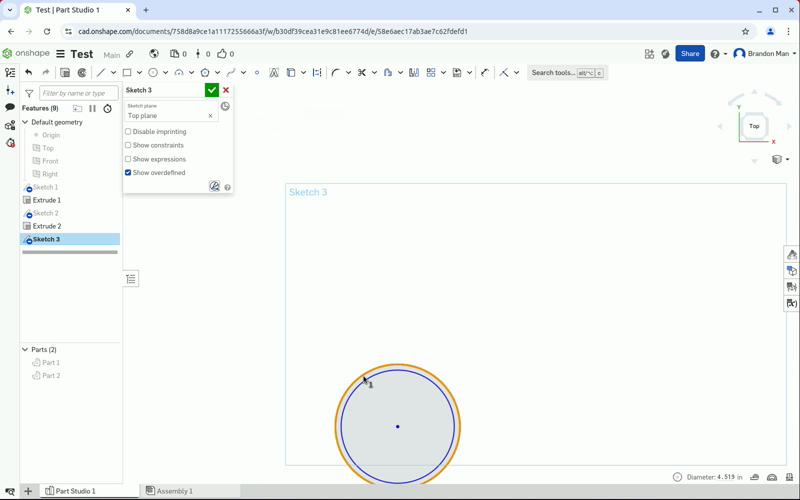
scroll(-6)
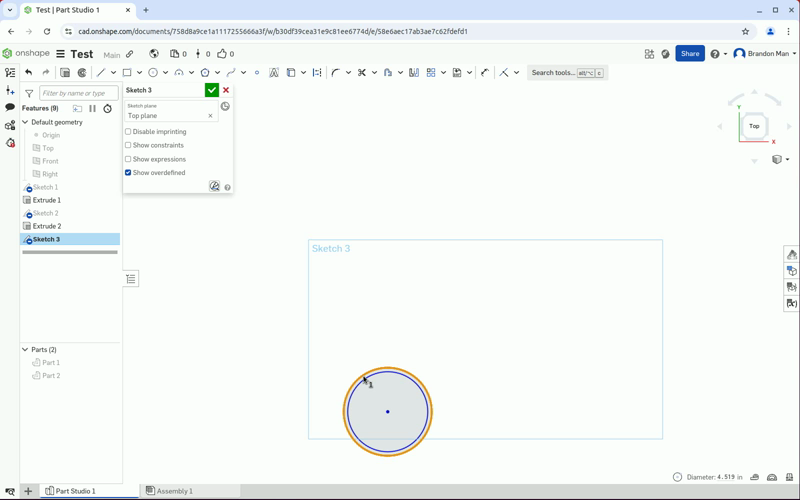
scroll(-6)
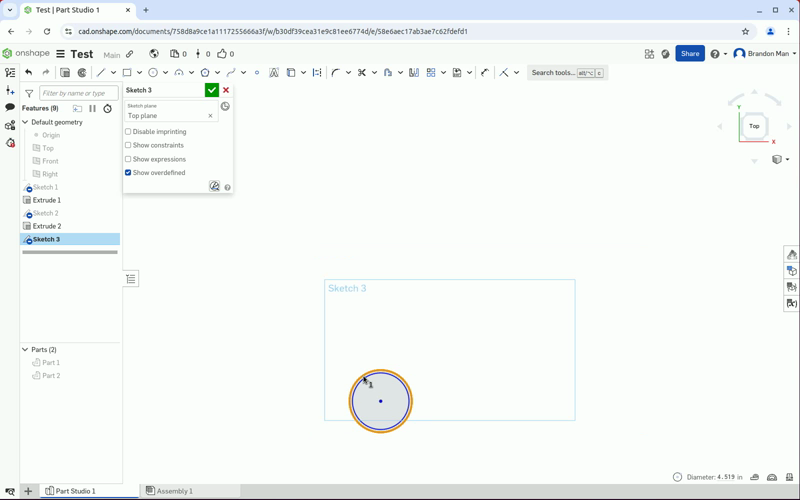
scroll(-6)
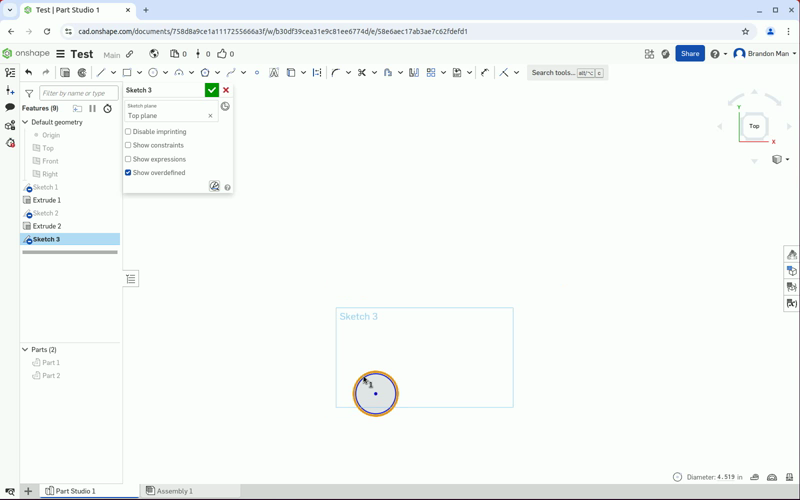
scroll(-6)
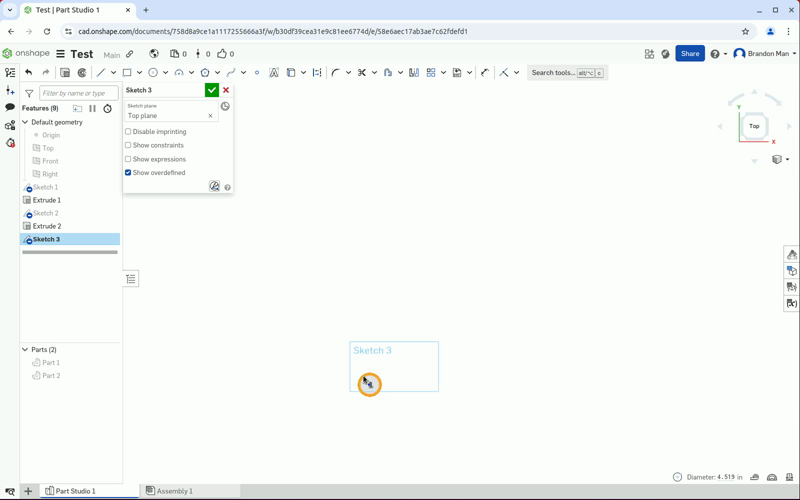
mouse_move(73, 352)
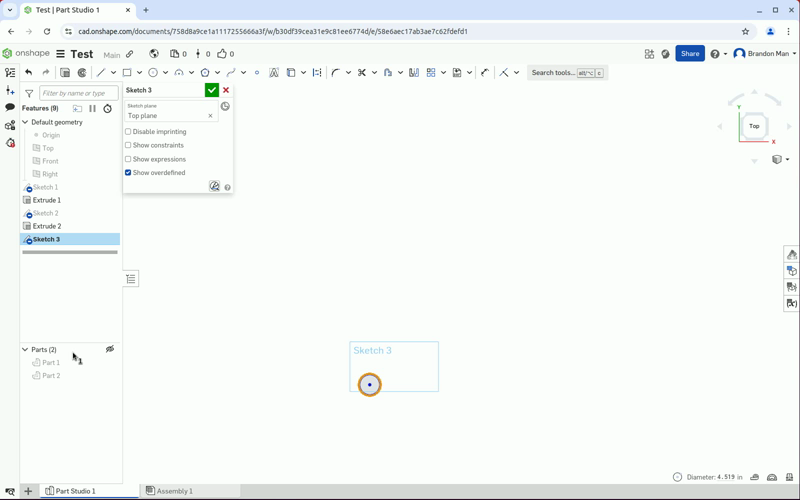
key(shift+y)
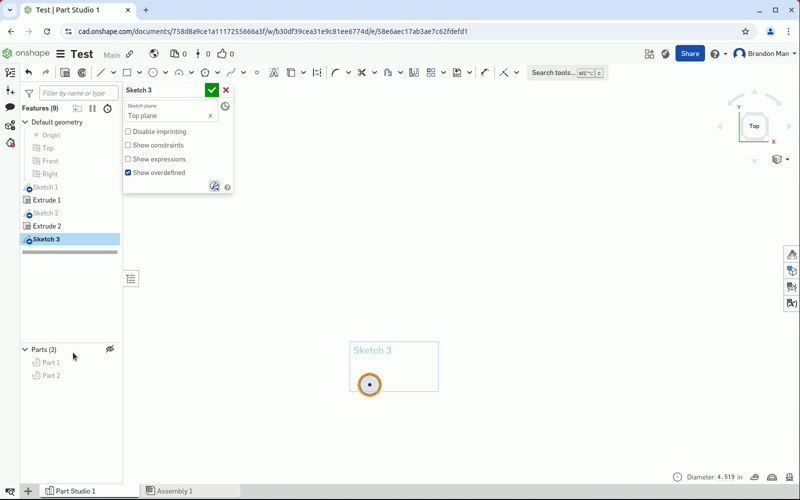
key(shift+e)
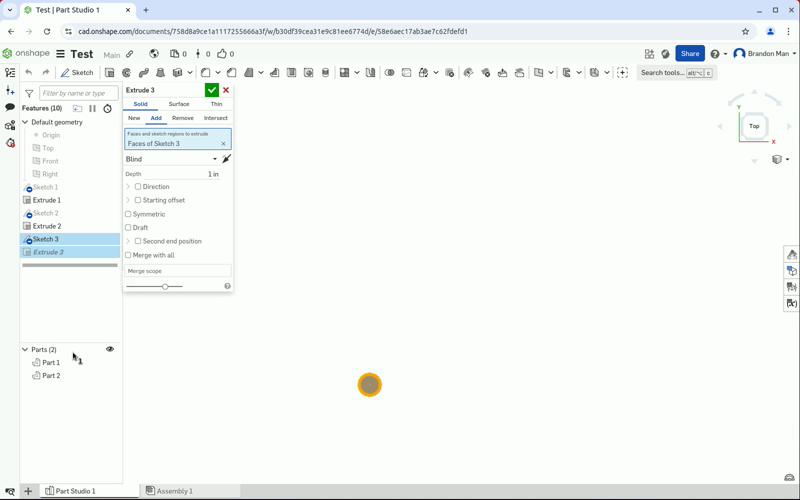
mouse_move(143, 106)
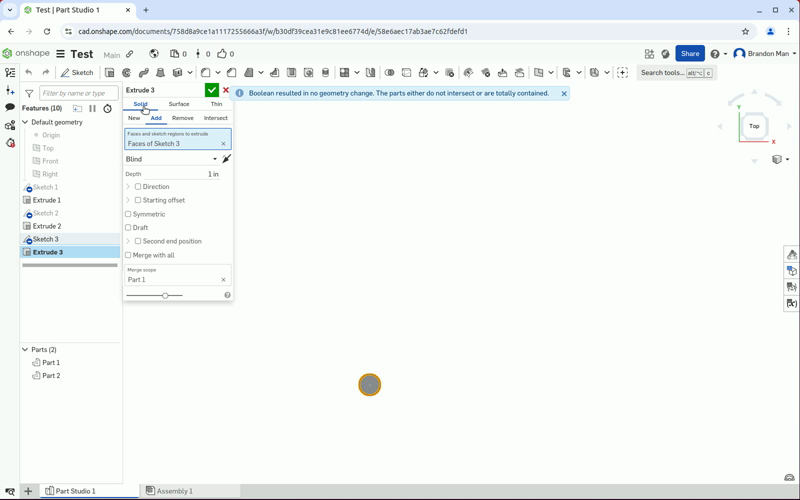
click(143, 106)
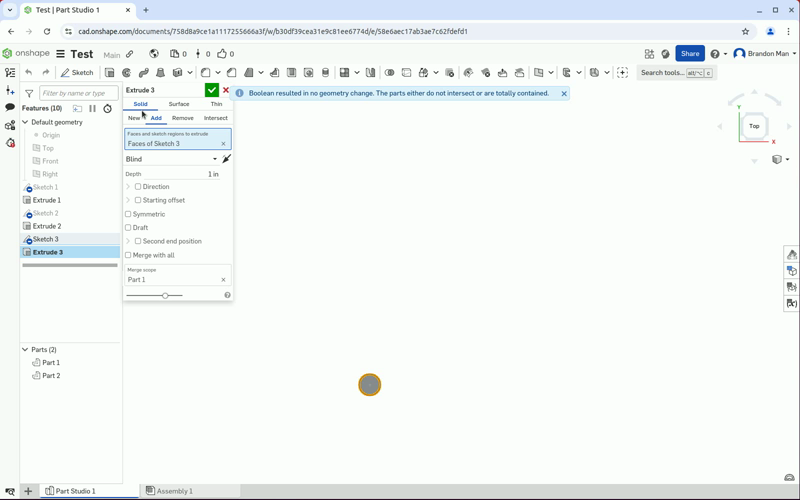
mouse_move(137, 120)
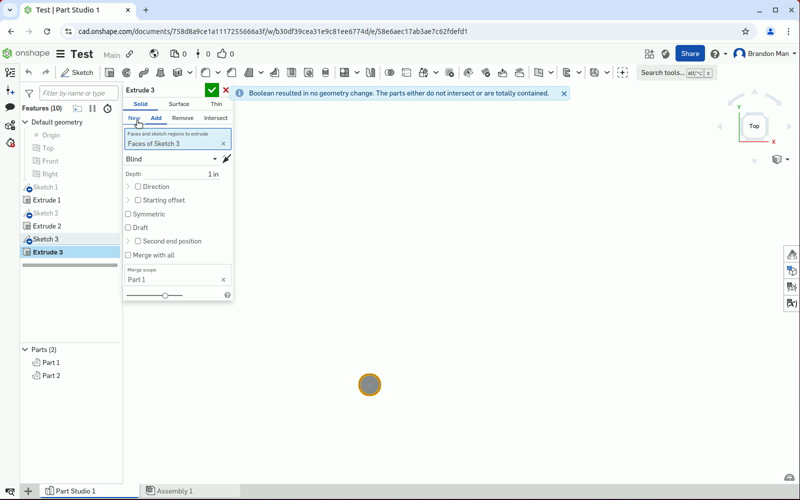
click(137, 120)
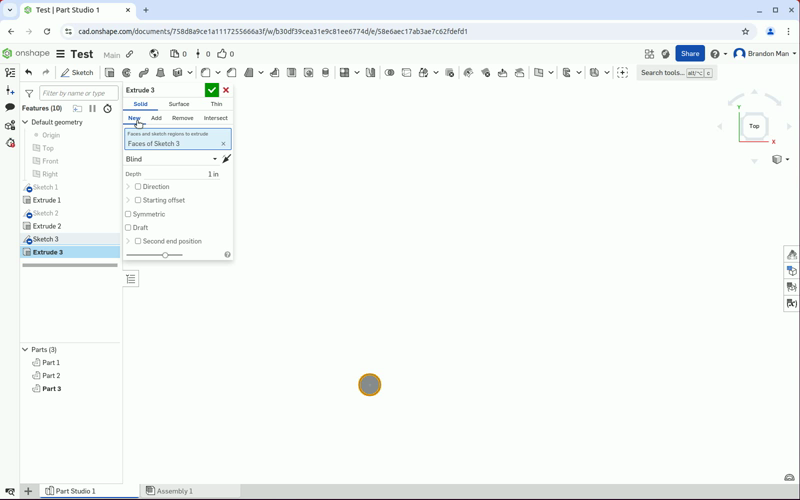
key(tab, 4)
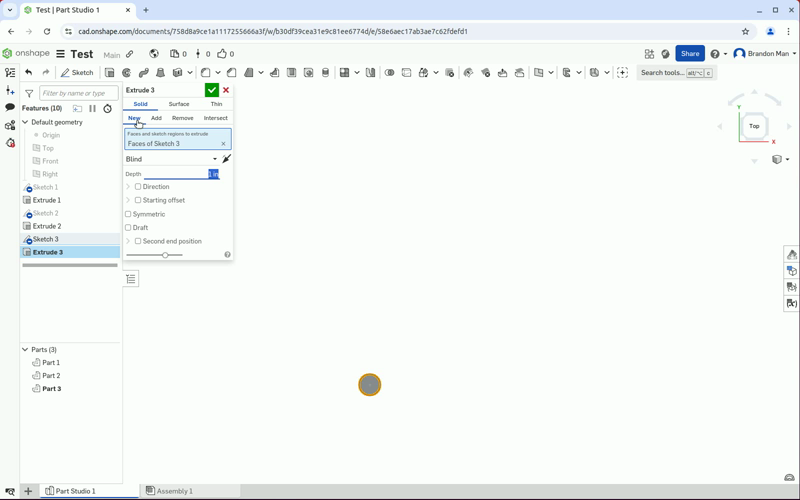
text(-0.481)
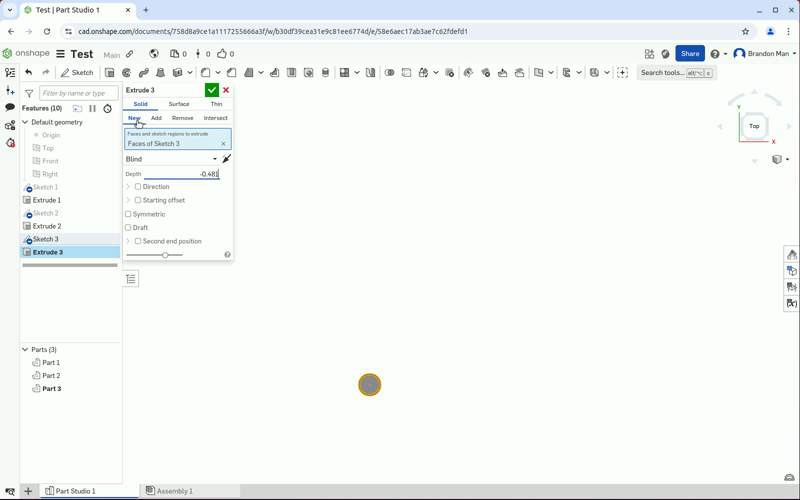
key(enter)
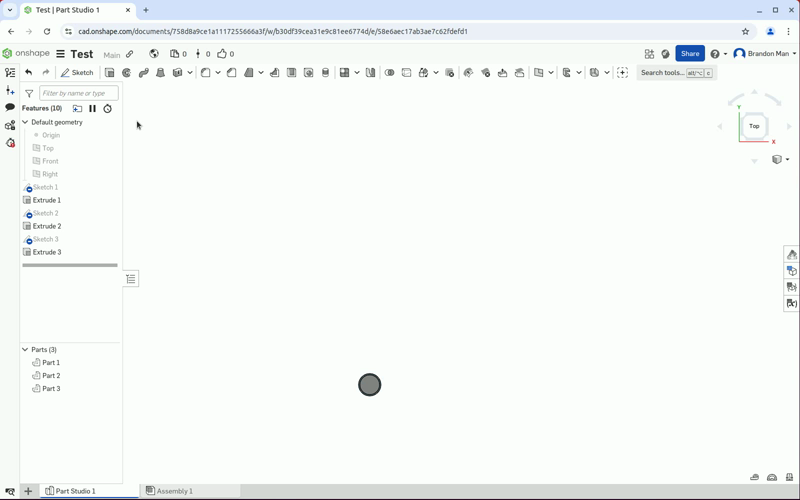
key(shift+h)
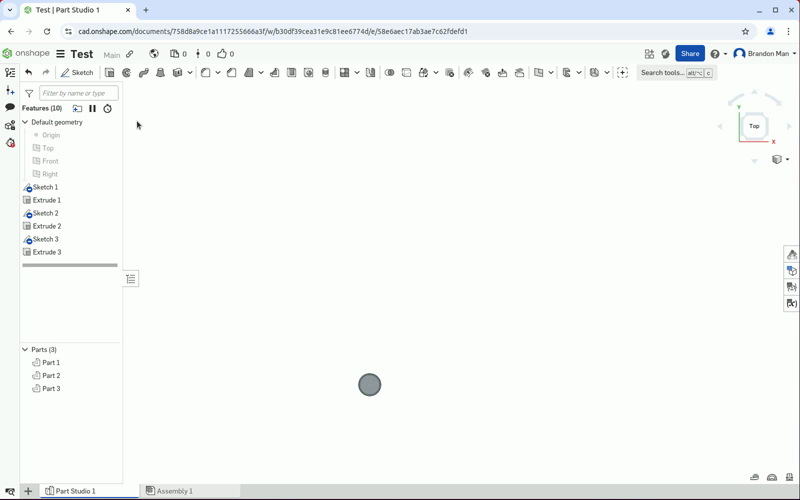
key(shift+h)
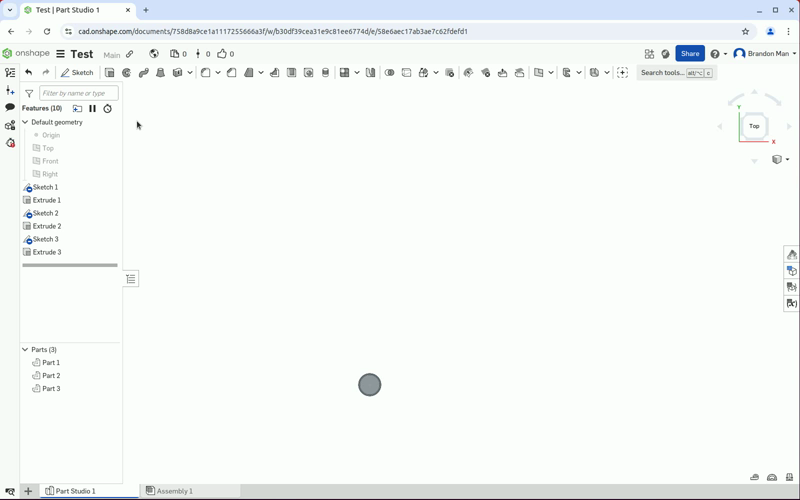
key(shift+7)
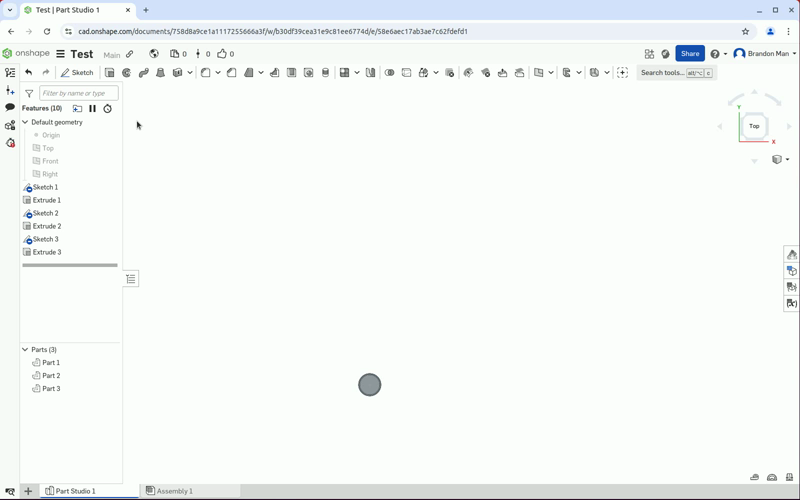
key(up, 3)
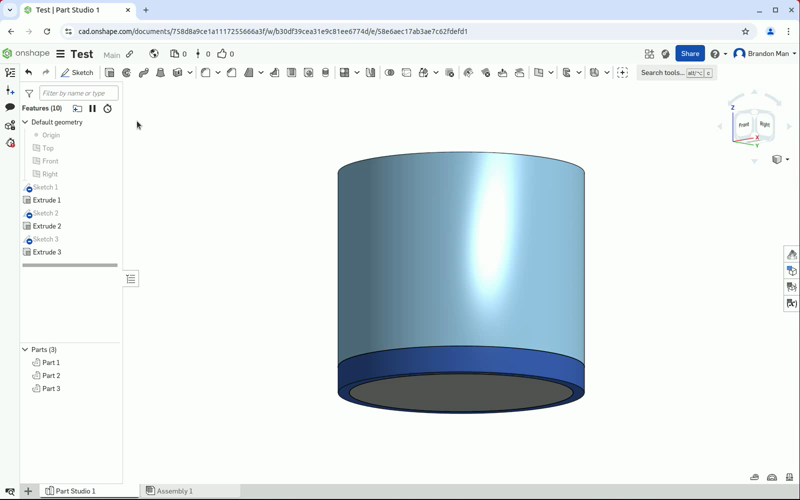
key(left, 3)
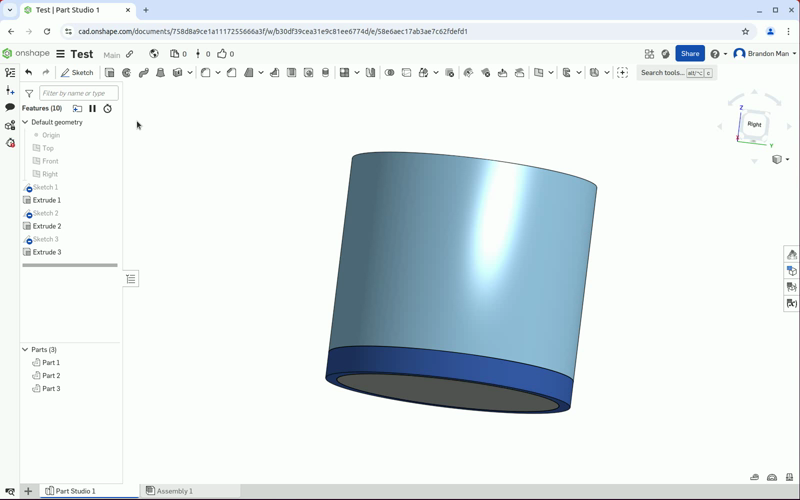
key(right, 3)
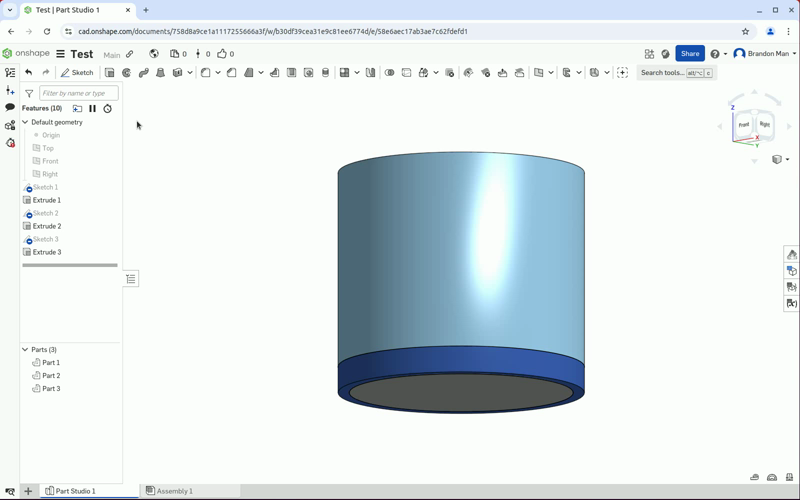
key(down, 3)
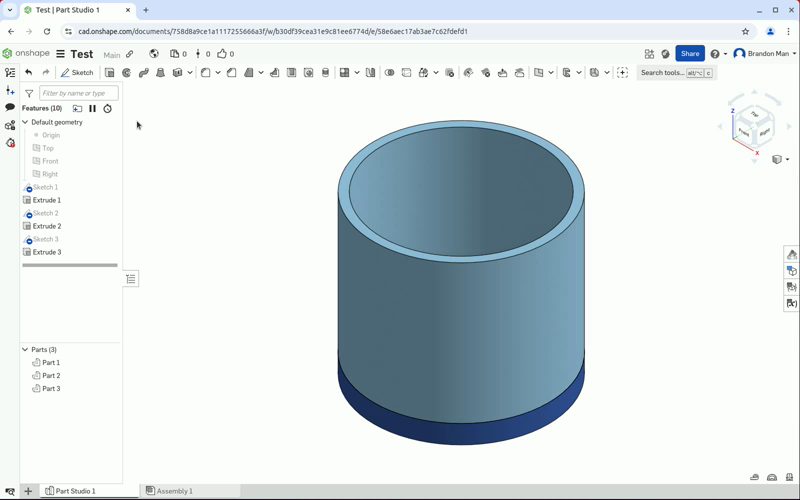
mouse_move(73, 189)
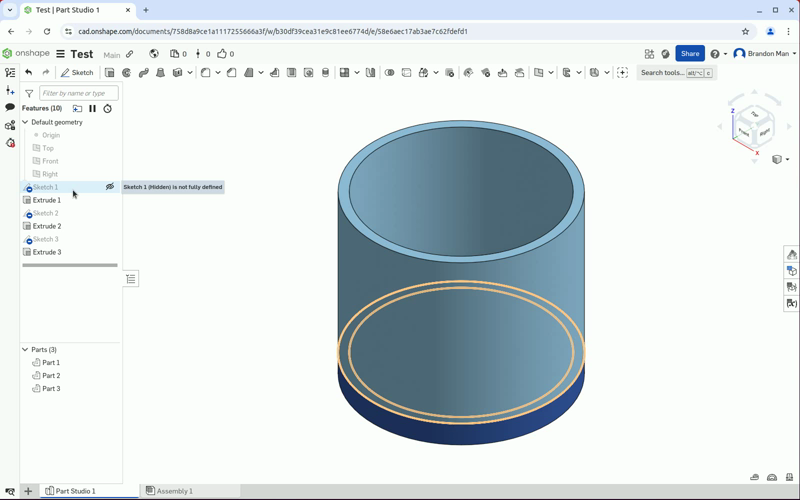
click(73, 189)